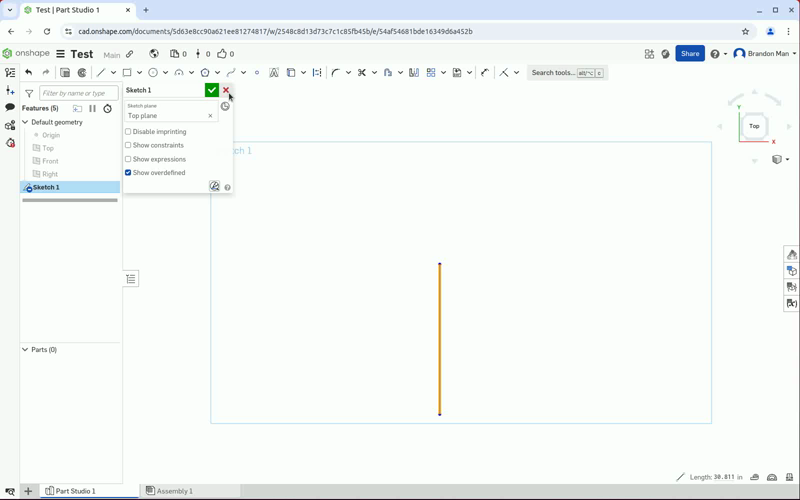
key(shift+h)
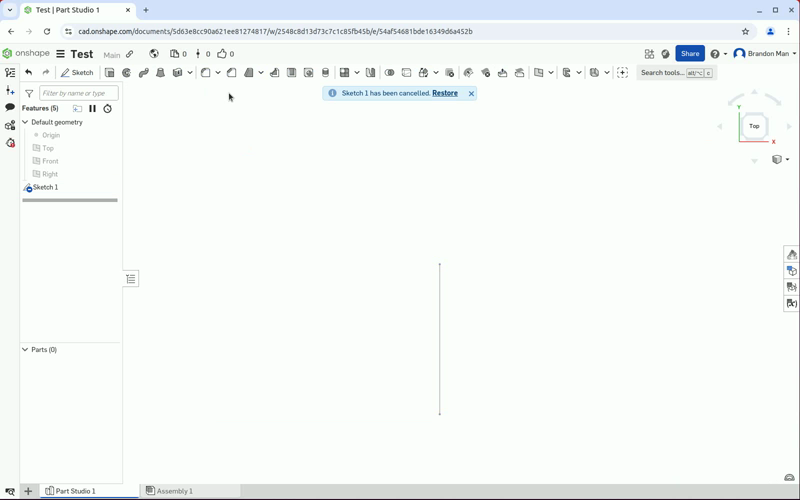
key(shift+s)
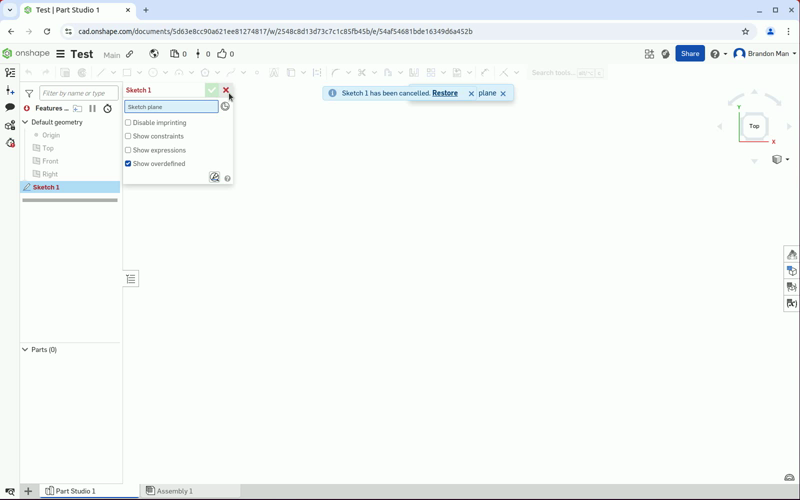
mouse_move(73, 150)
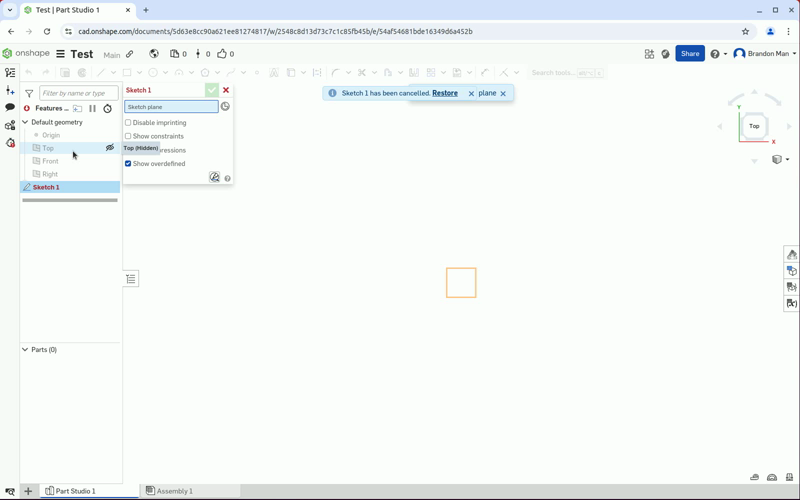
click(73, 150)
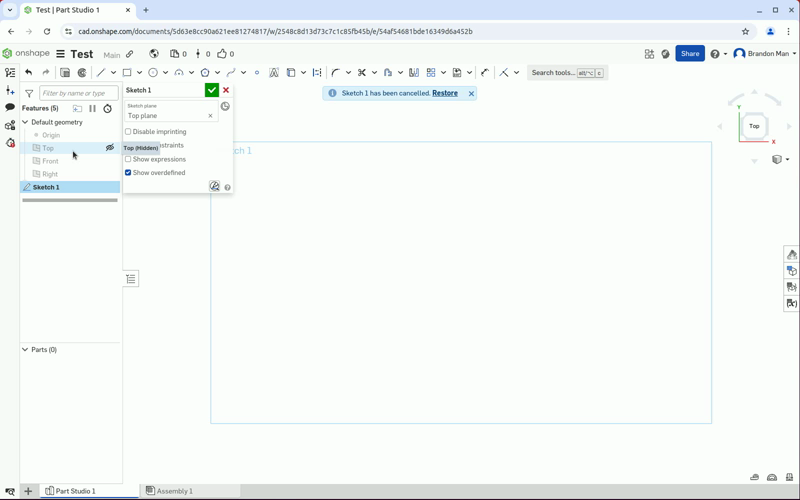
mouse_move(73, 352)
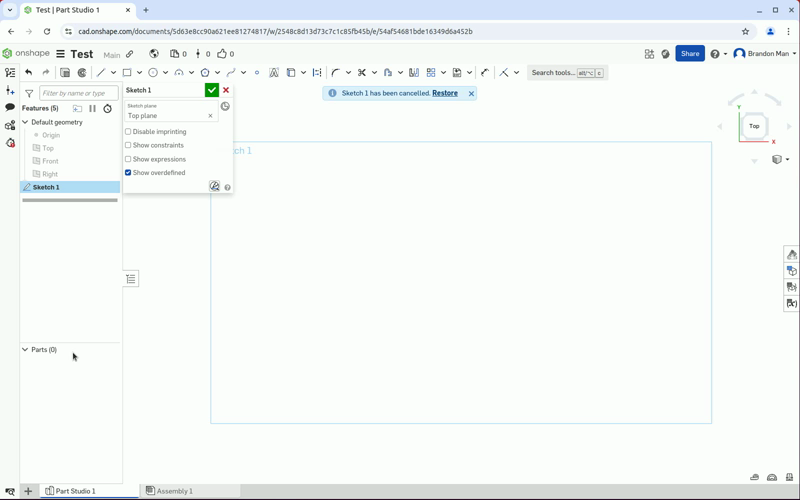
key(y)
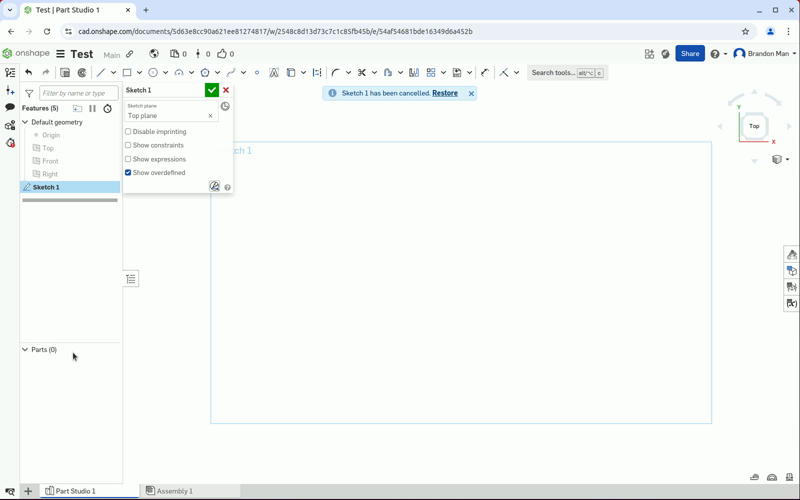
key(l)
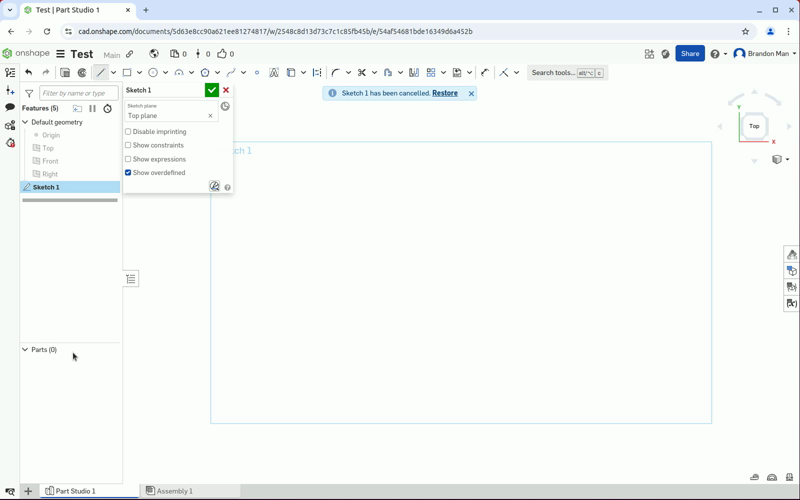
key_down(shift)
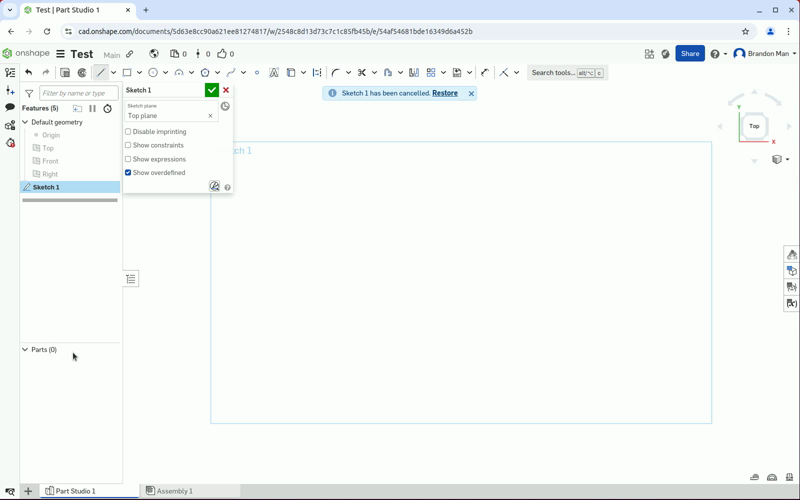
mouse_move(460, 282)
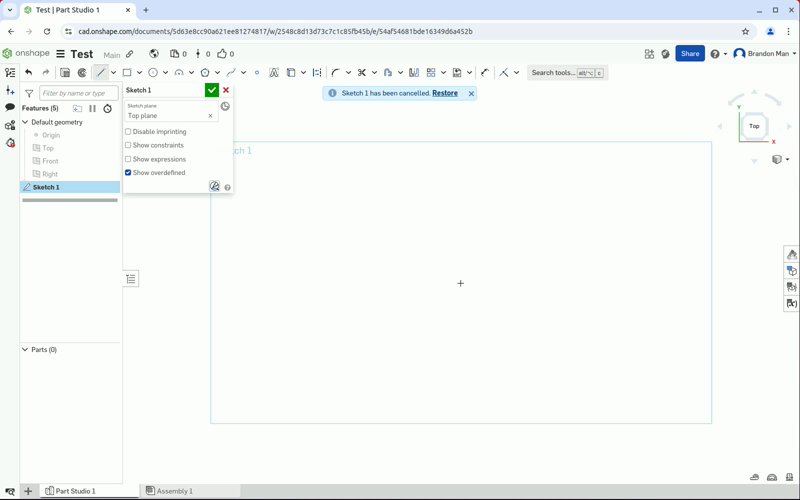
click(460, 282)
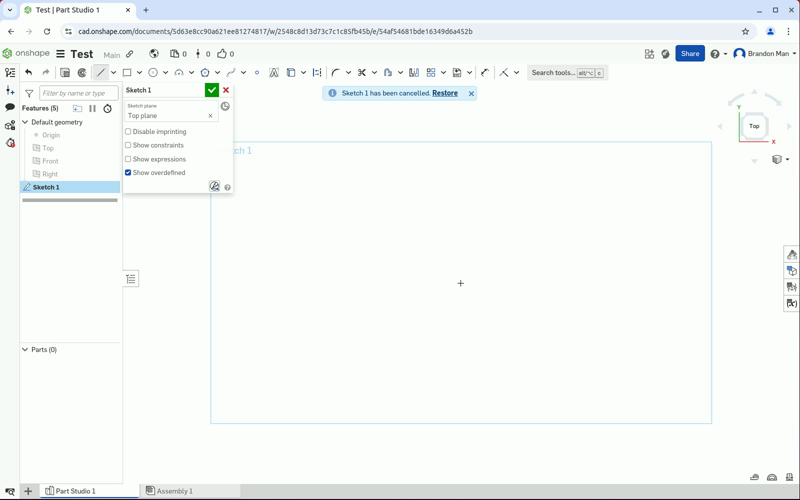
key_up(shift)
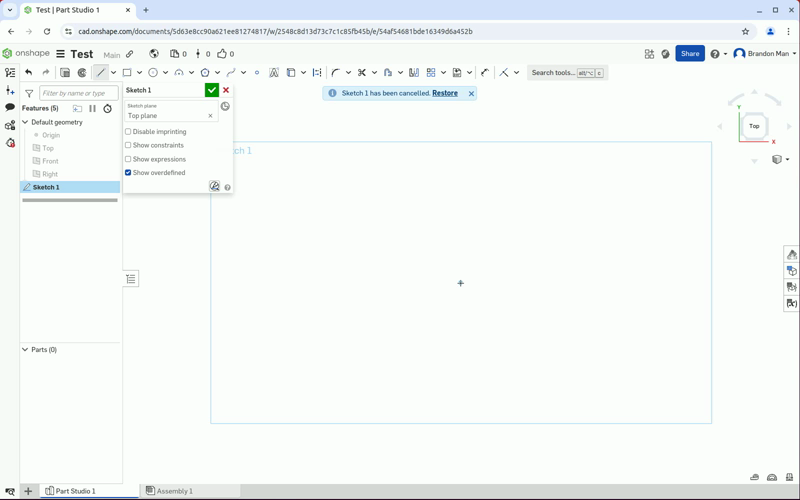
key_down(shift)
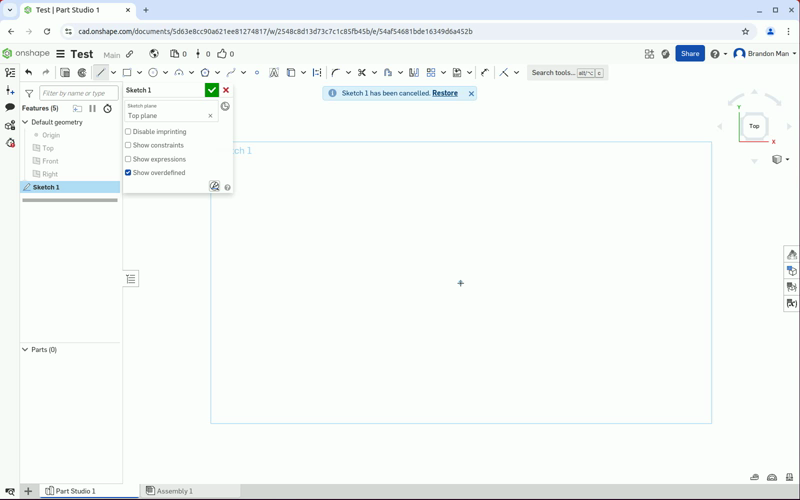
mouse_move(536, 282)
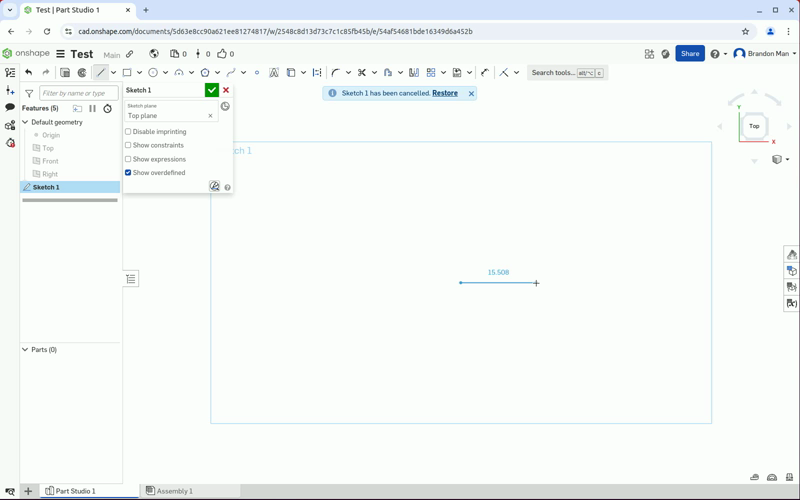
click(536, 282)
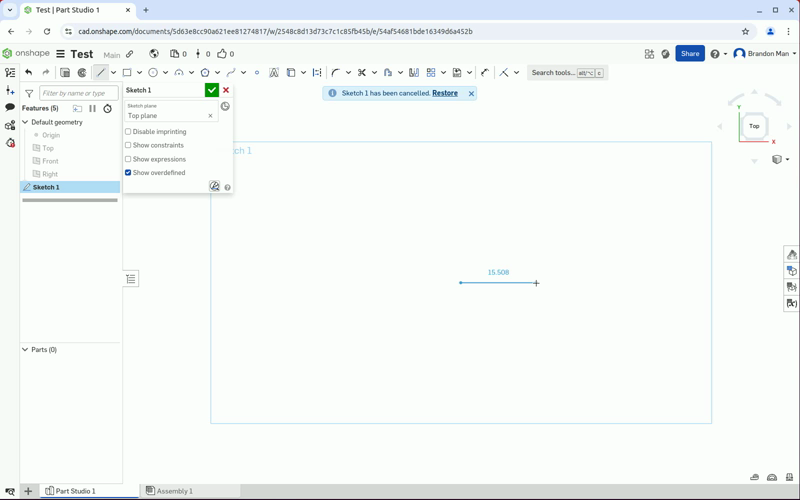
key_up(shift)
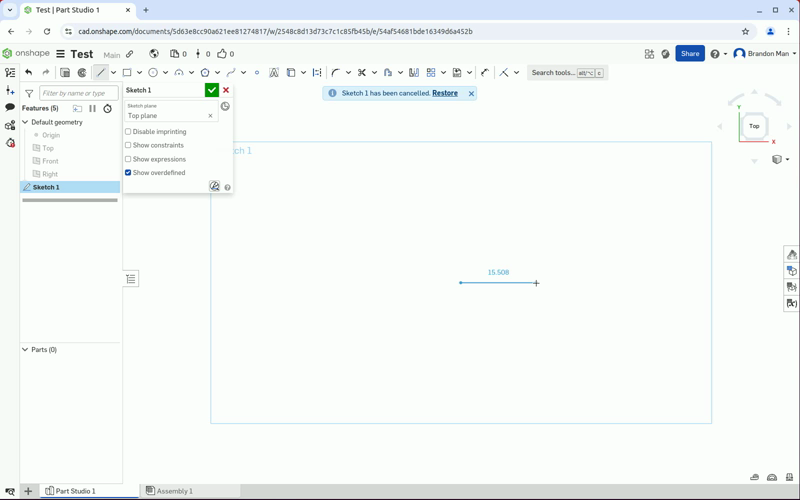
key_down(shift)
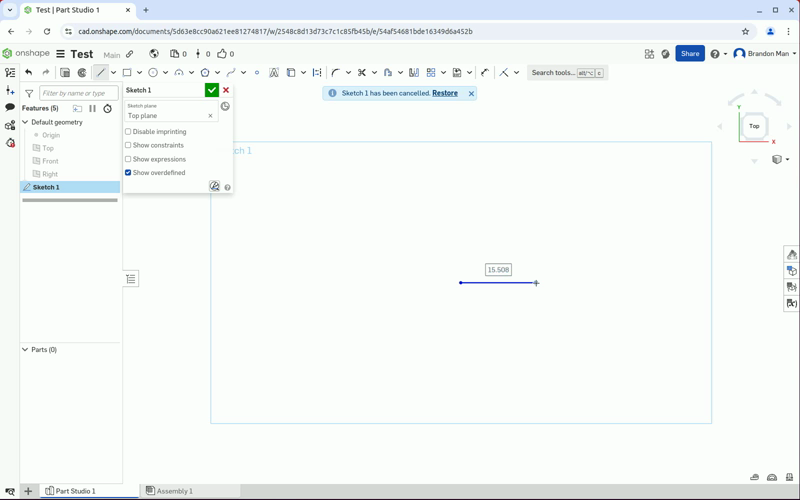
mouse_move(460, 207)
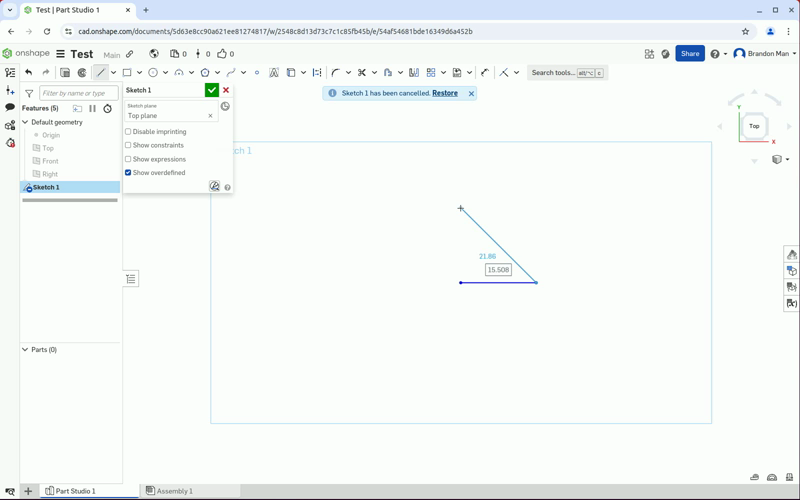
click(460, 207)
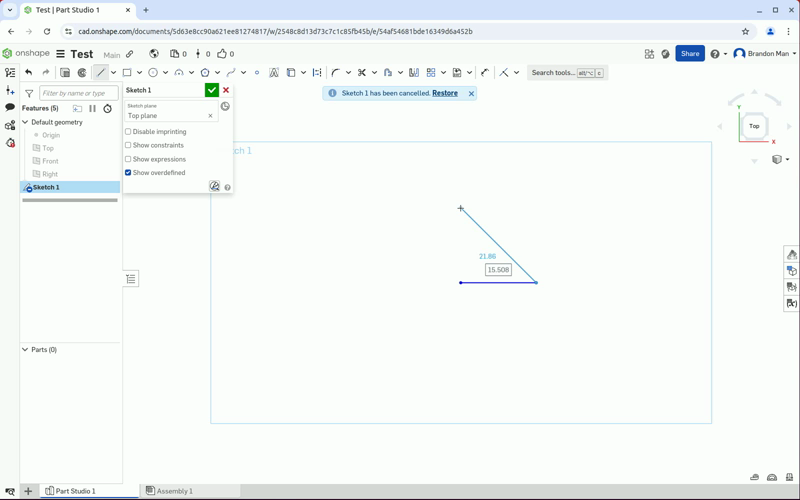
key_up(shift)
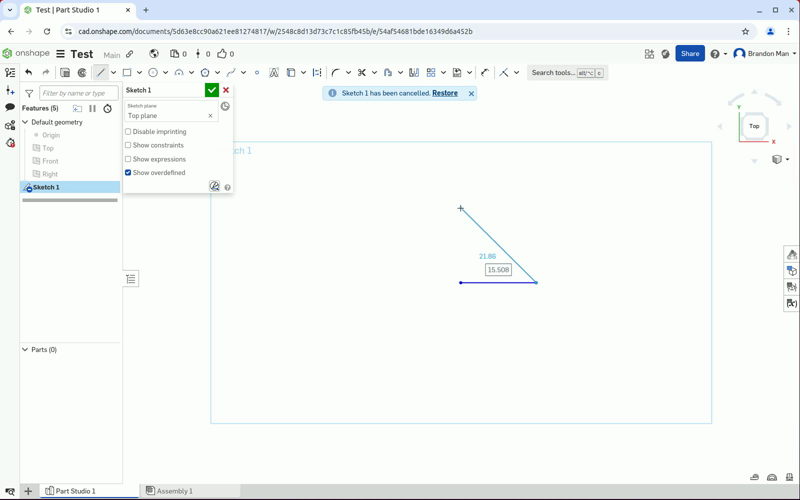
key_down(shift)
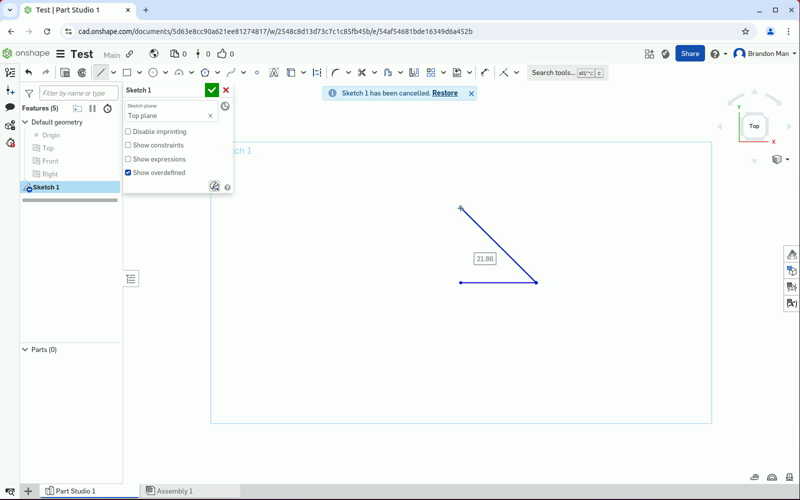
mouse_move(460, 282)
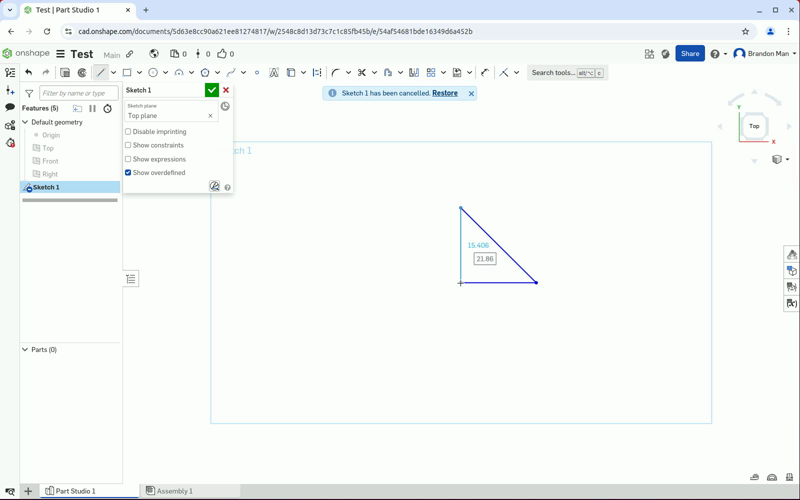
key_up(shift)
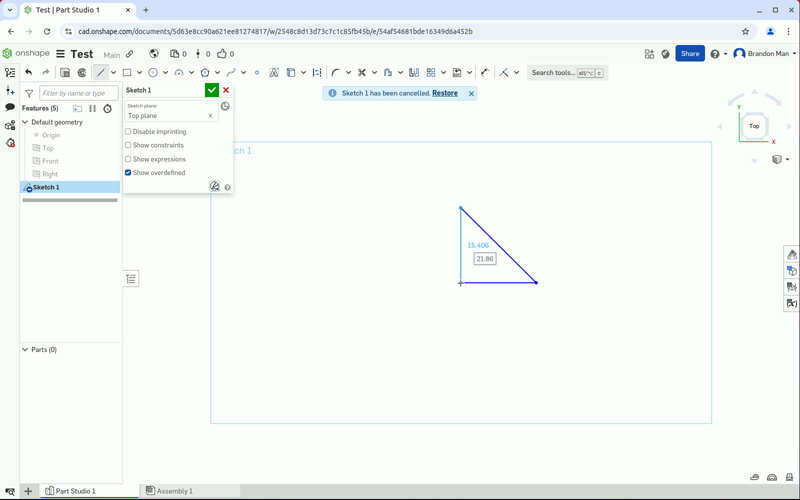
click(460, 282)
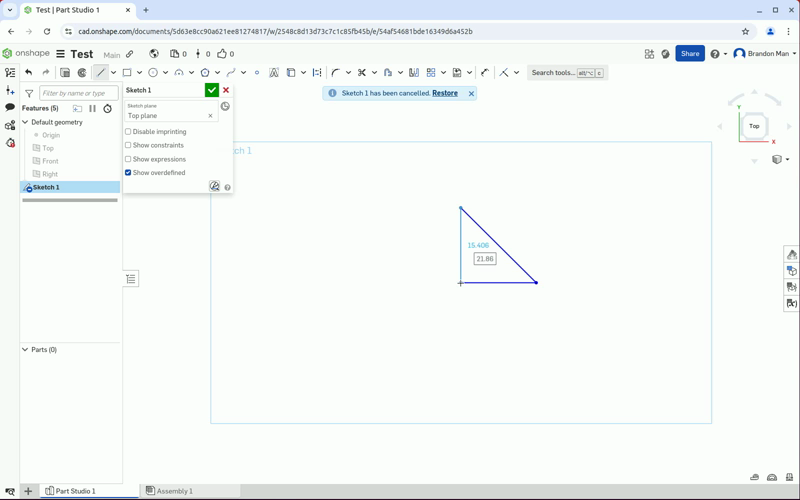
key(esc)
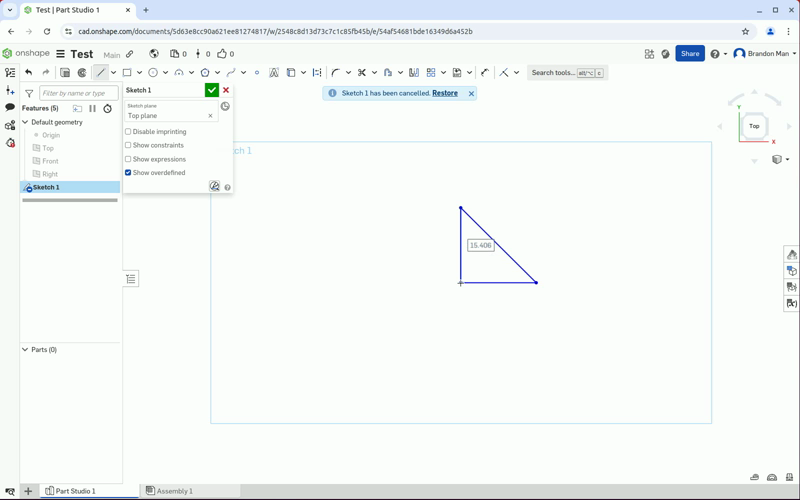
mouse_move(473, 225)
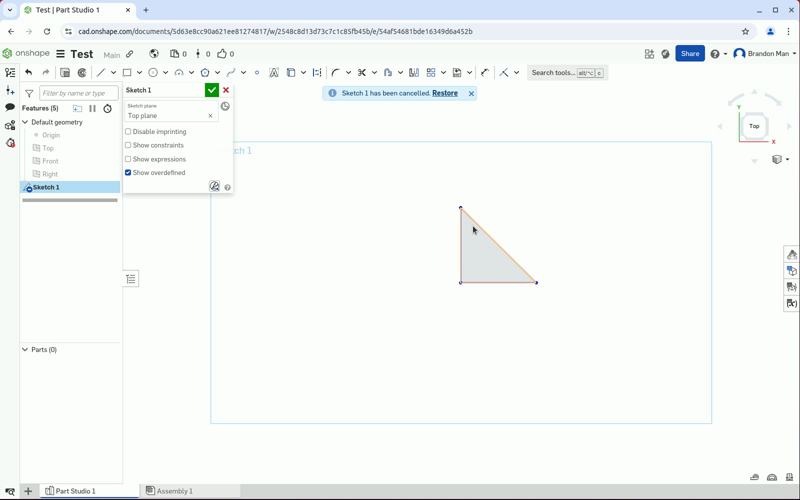
click(473, 225)
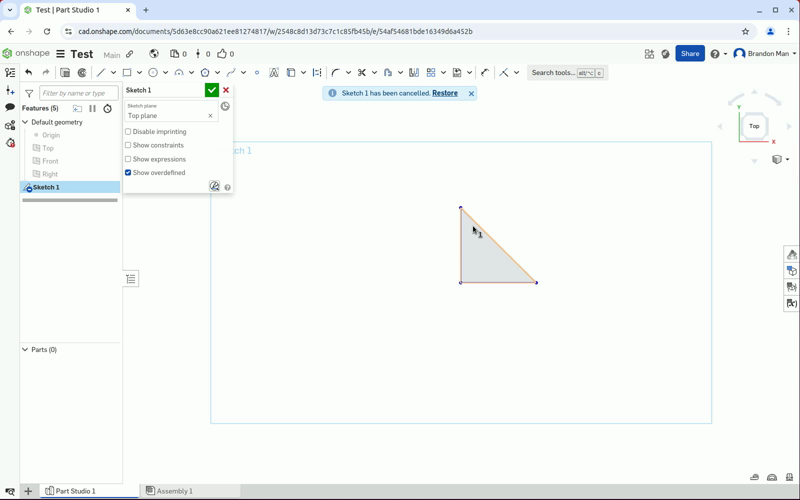
mouse_move(73, 352)
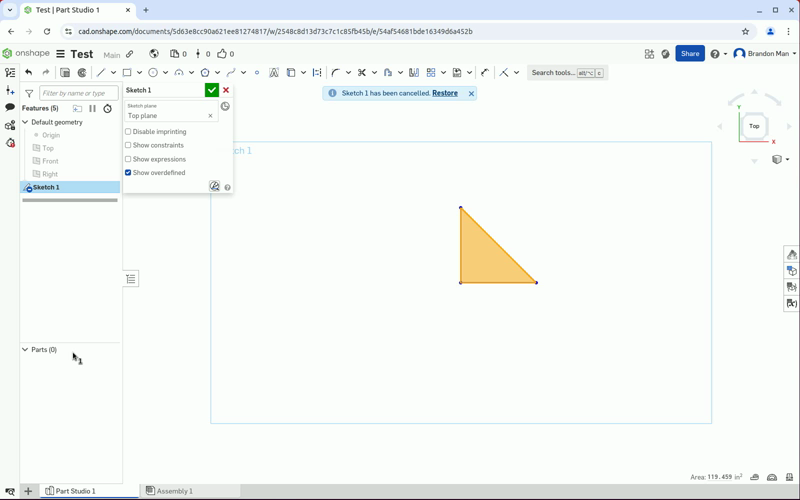
key(shift+y)
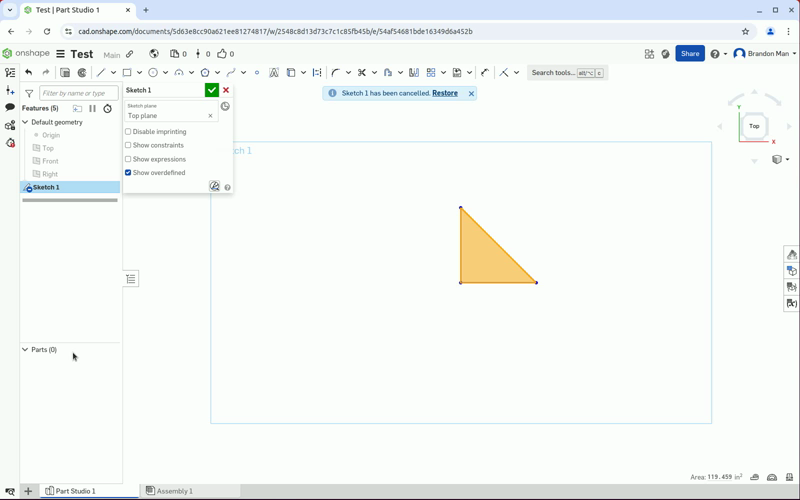
key(shift+e)
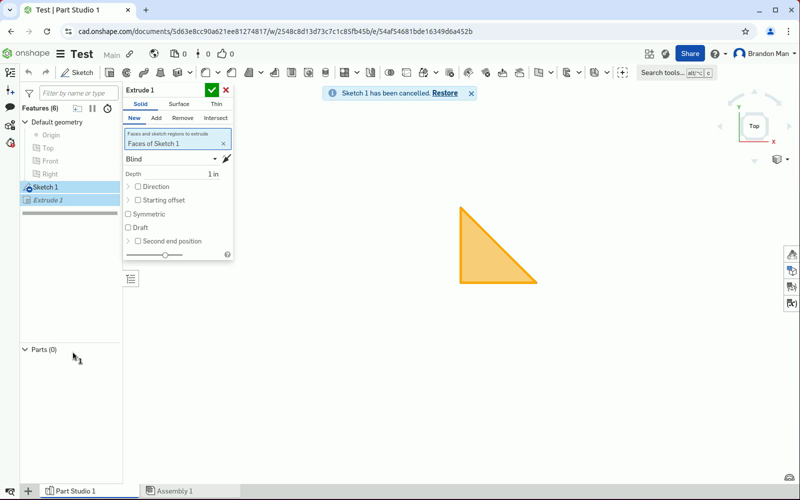
mouse_move(143, 106)
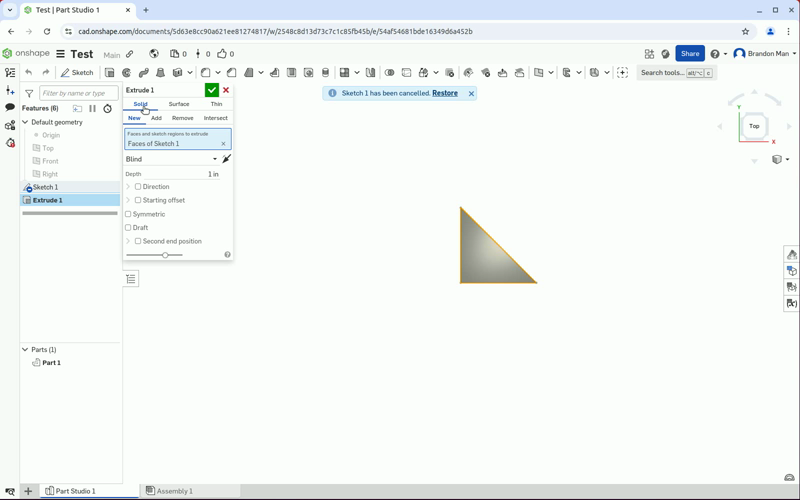
click(143, 106)
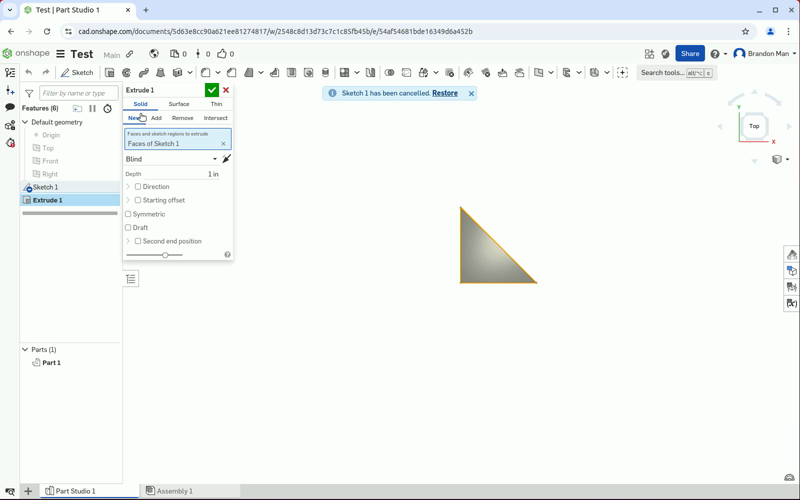
mouse_move(137, 120)
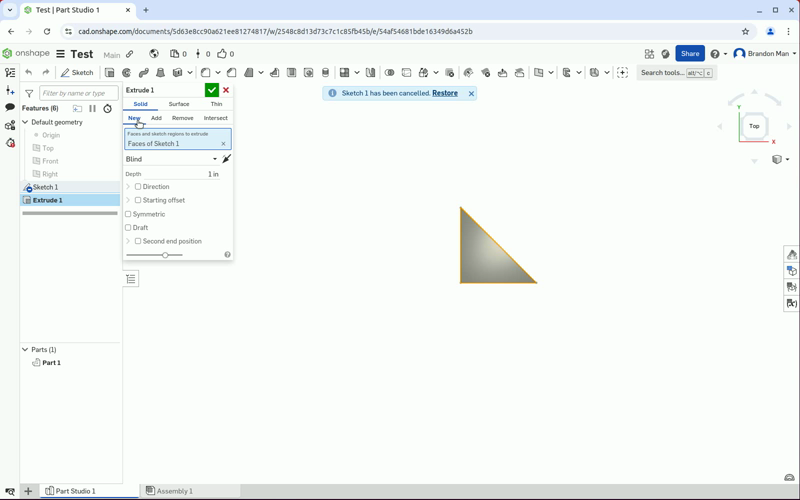
click(137, 120)
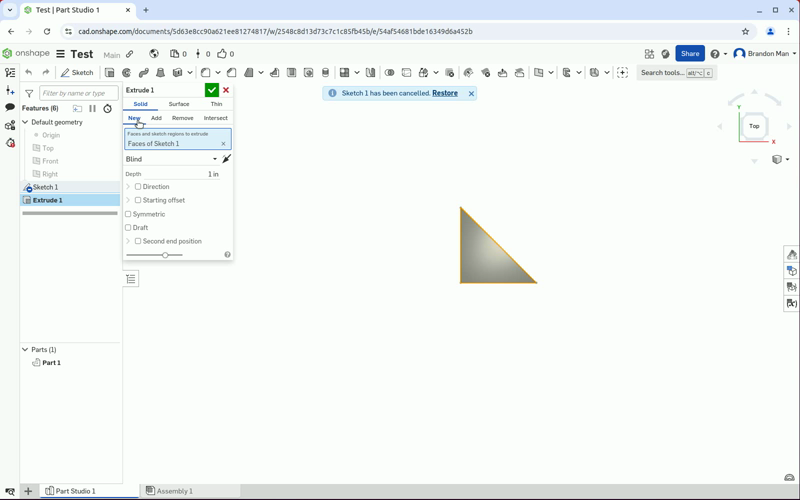
key(tab, 4)
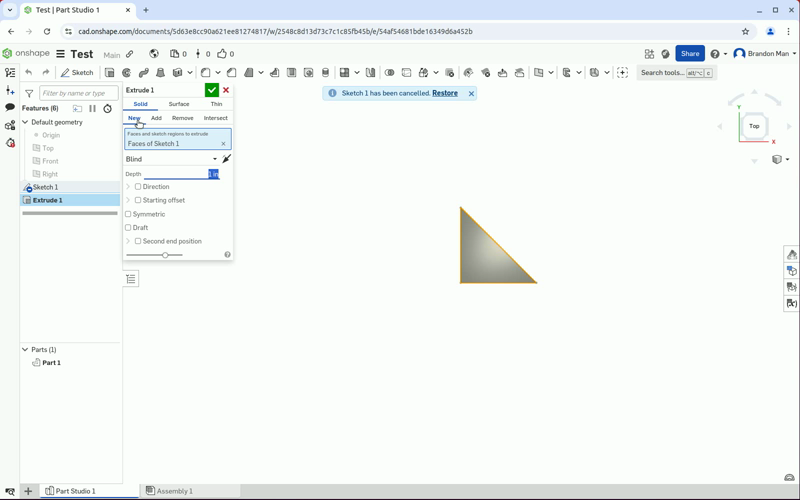
text(15.405)
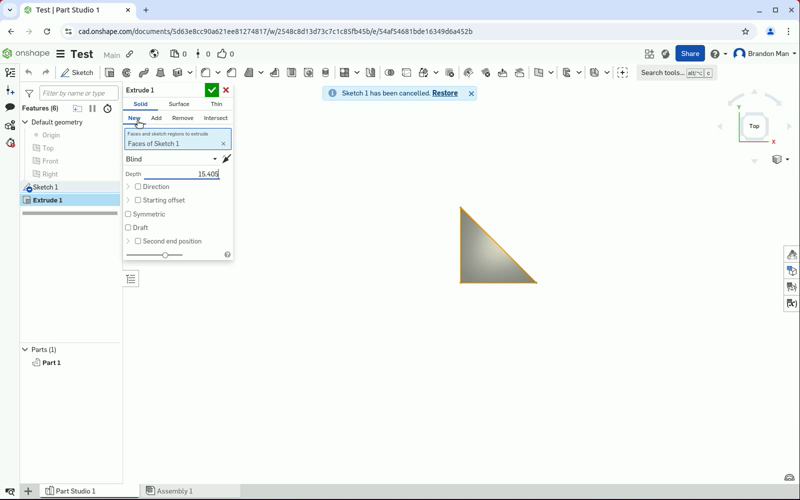
key(enter)
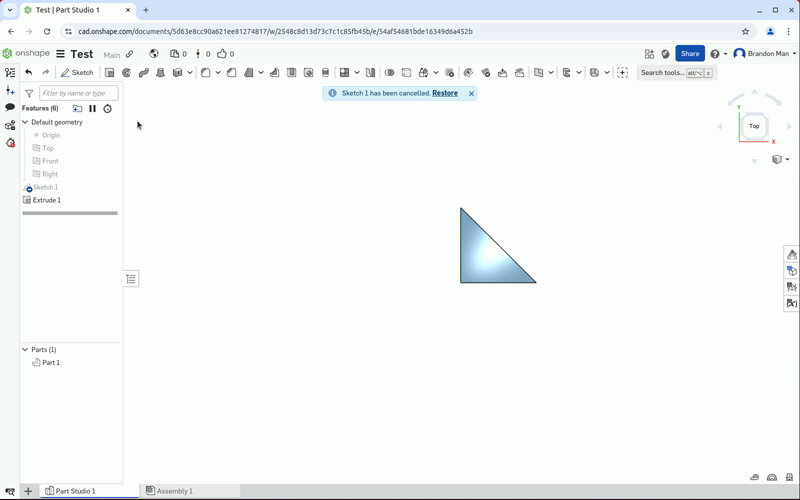
key(shift+h)
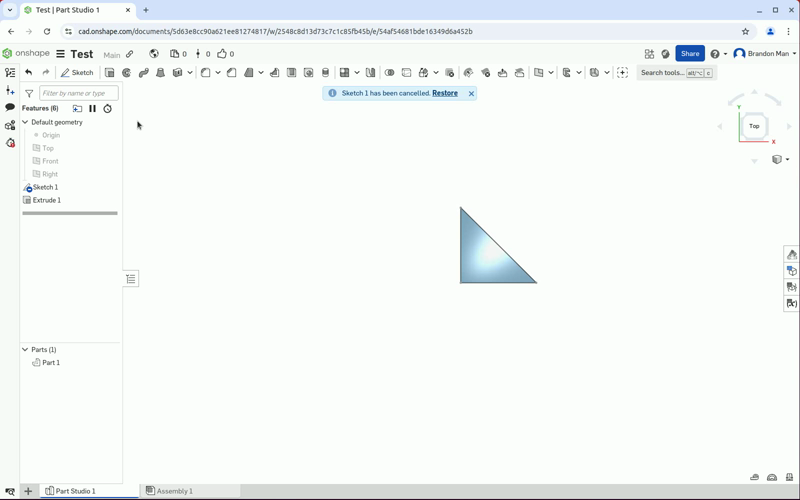
key(shift+h)
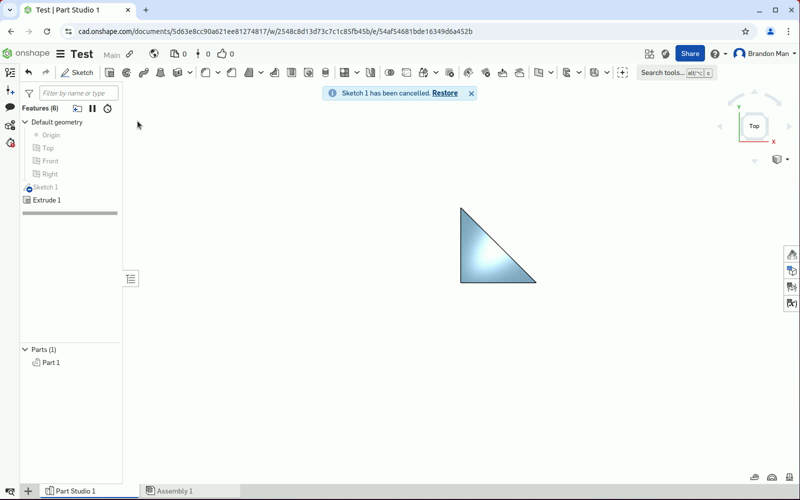
mouse_move(73, 189)
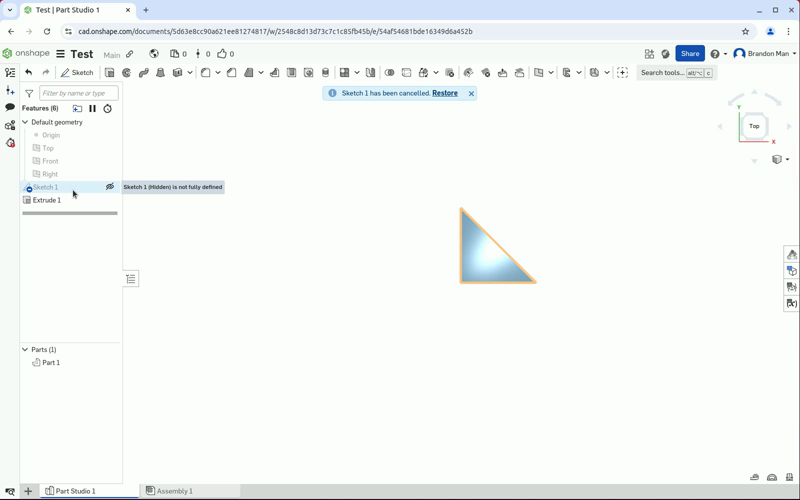
click(73, 189)
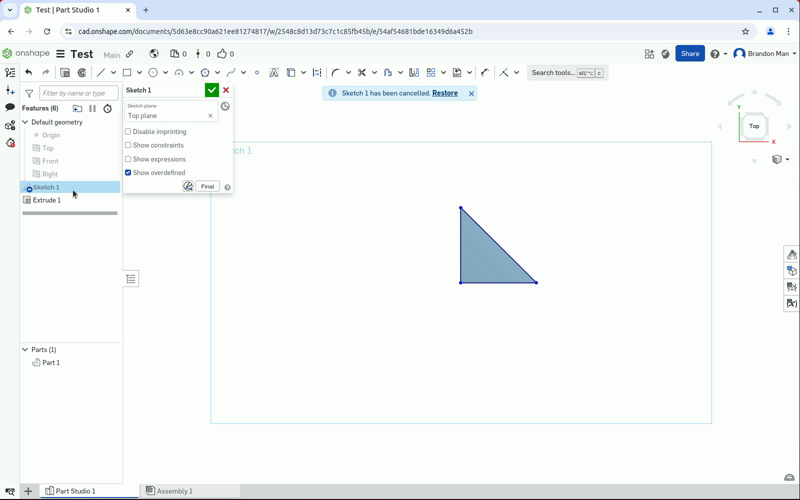
mouse_move(229, 92)
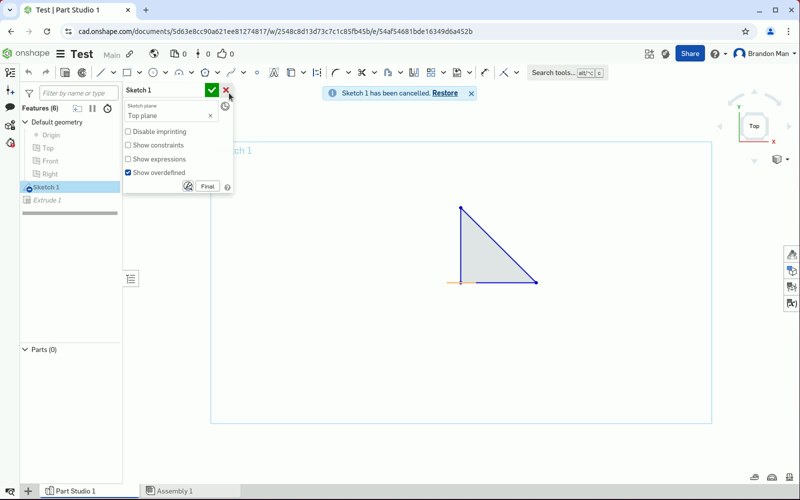
click(229, 92)
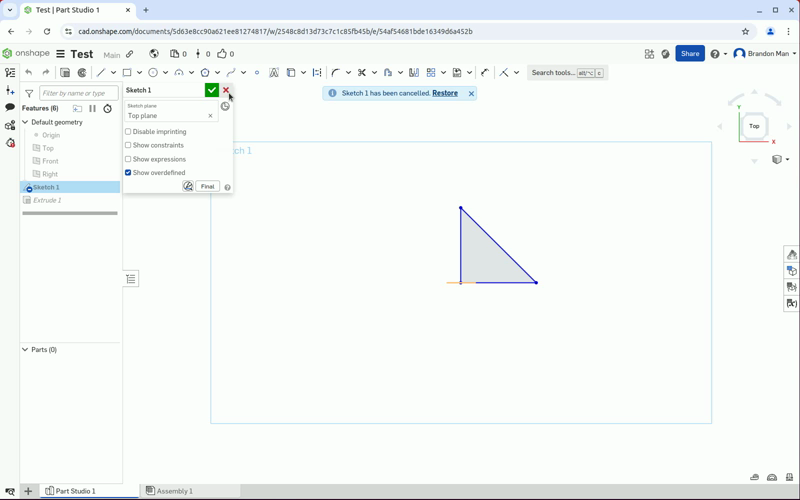
key(shift+s)
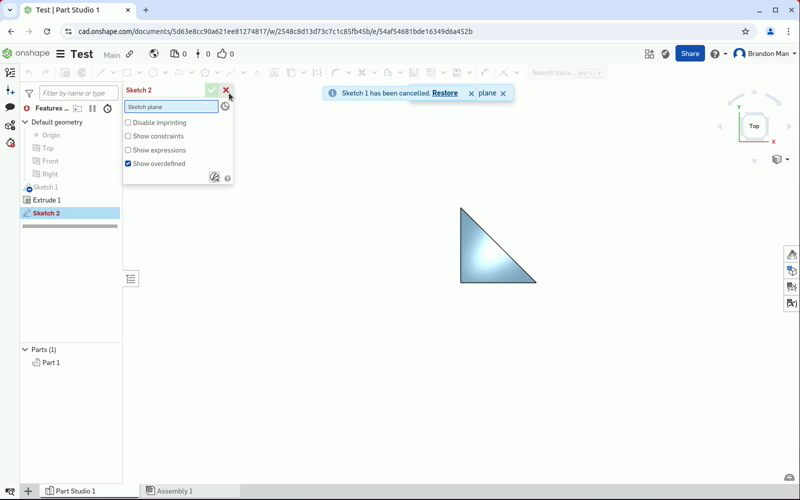
mouse_move(73, 150)
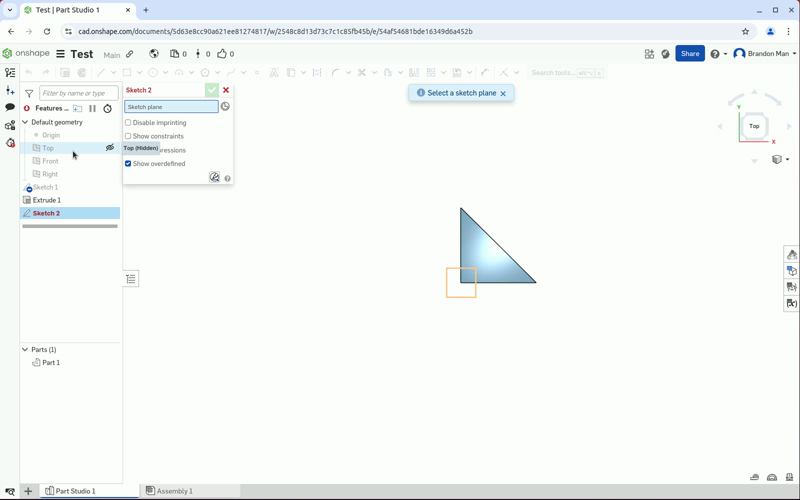
click(73, 150)
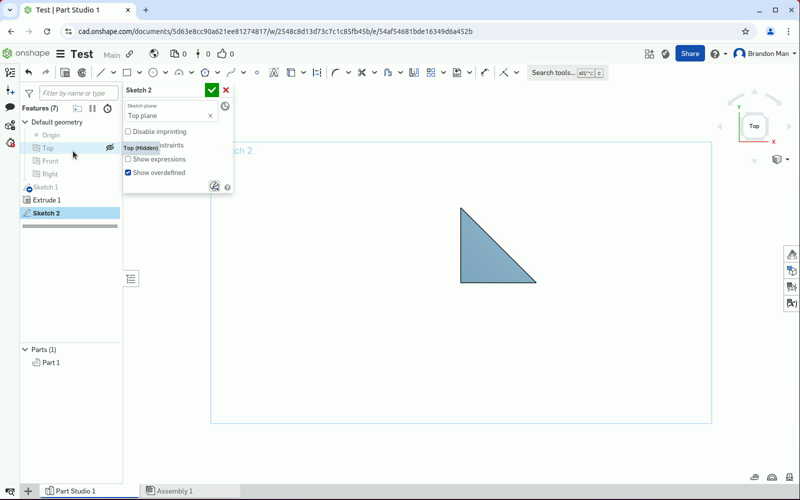
mouse_move(73, 352)
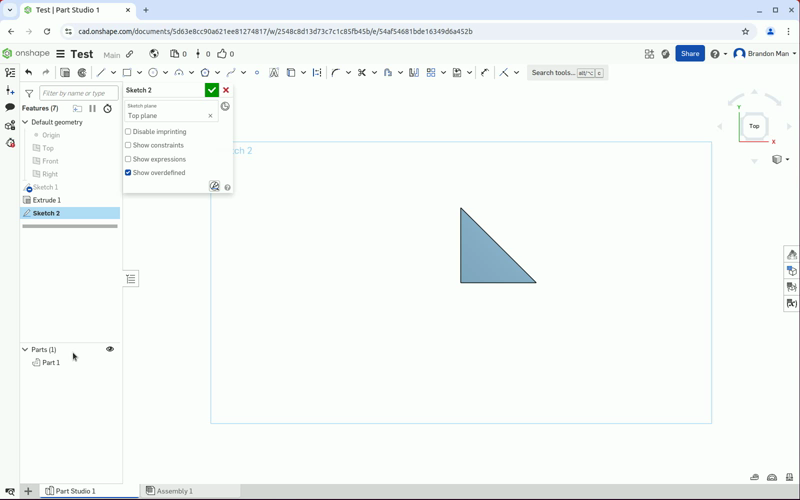
key(y)
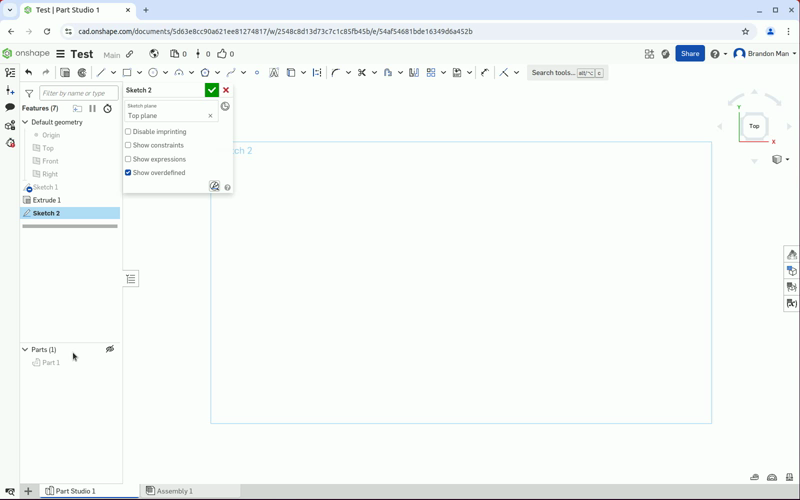
key(l)
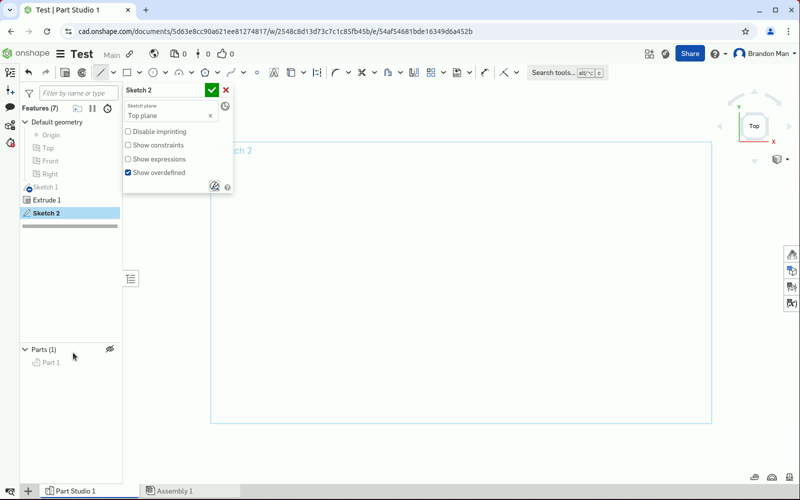
key_down(shift)
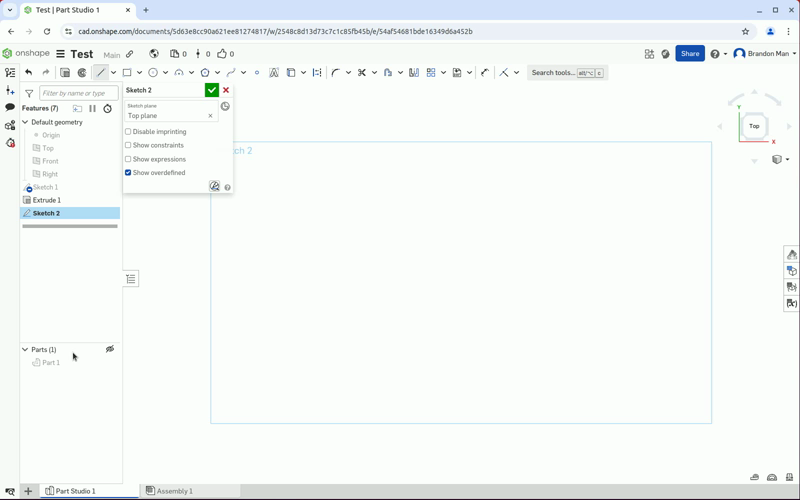
mouse_move(516, 207)
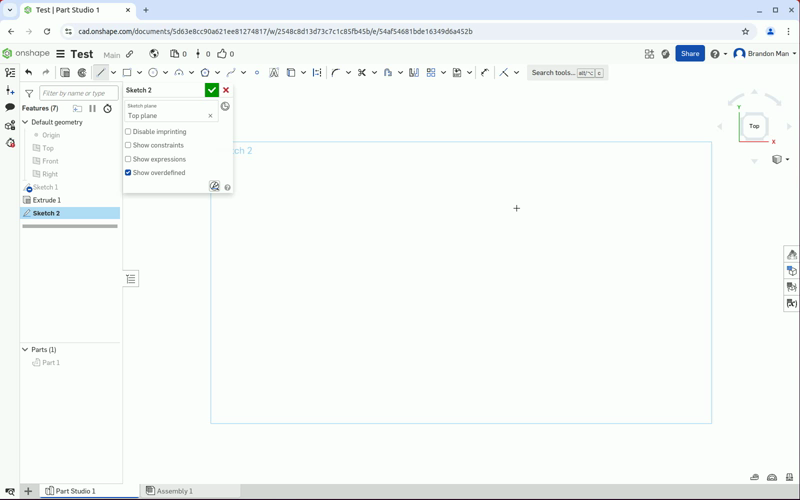
click(516, 207)
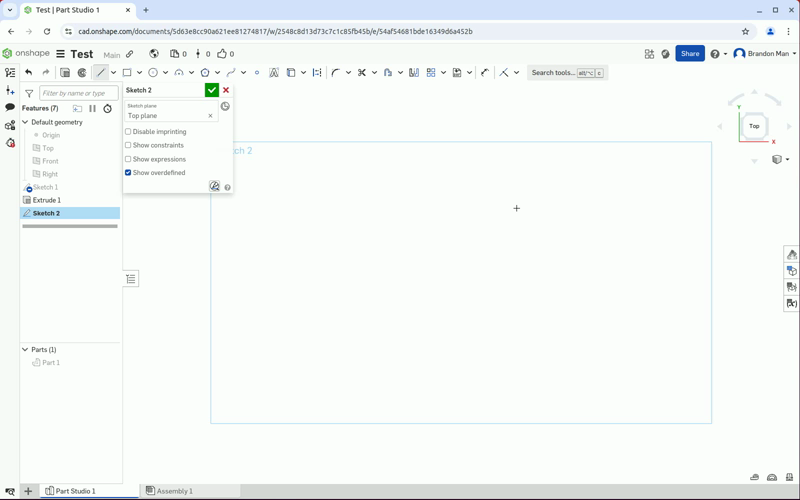
key_up(shift)
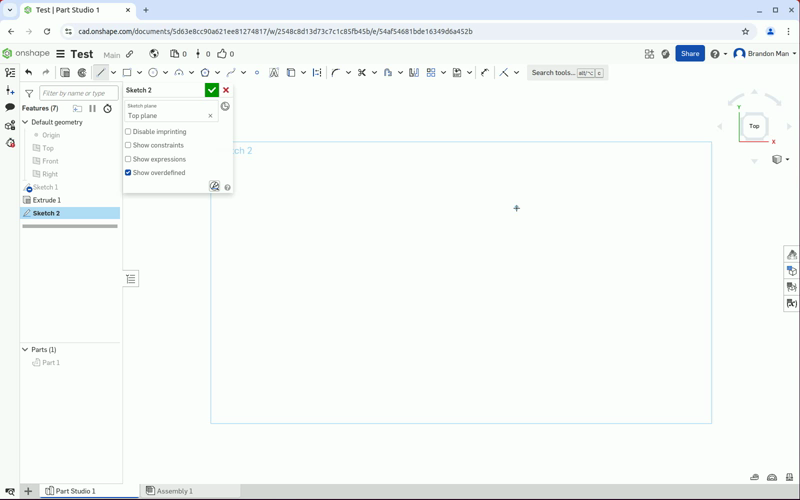
key_down(shift)
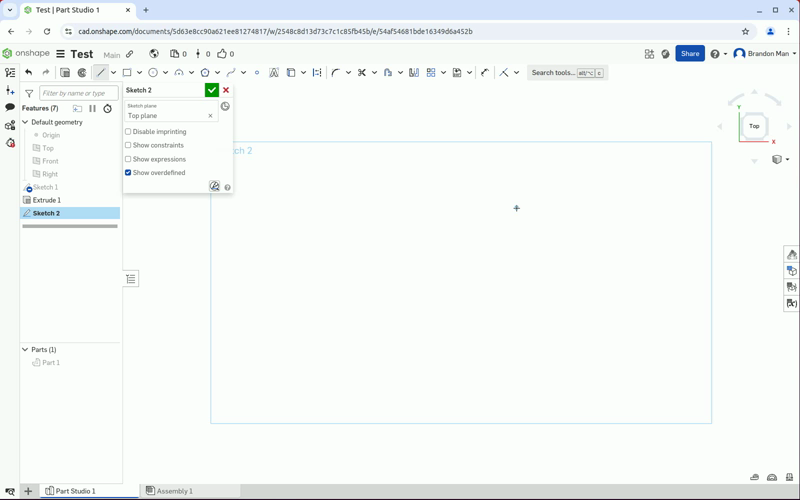
mouse_move(573, 264)
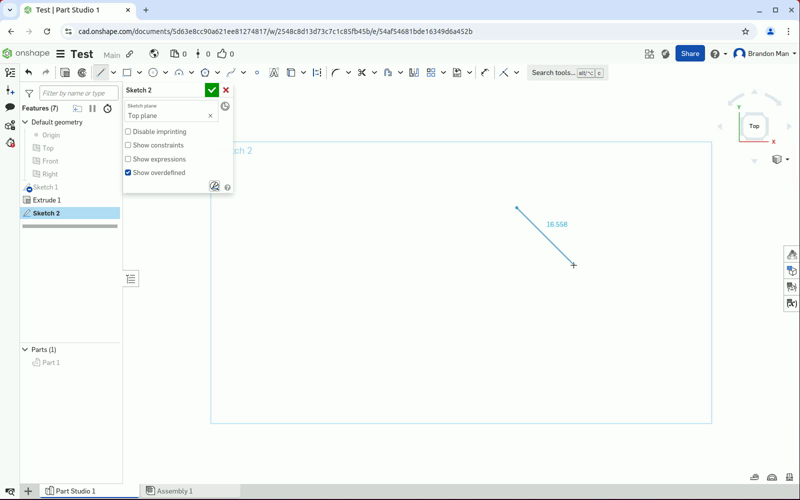
click(573, 264)
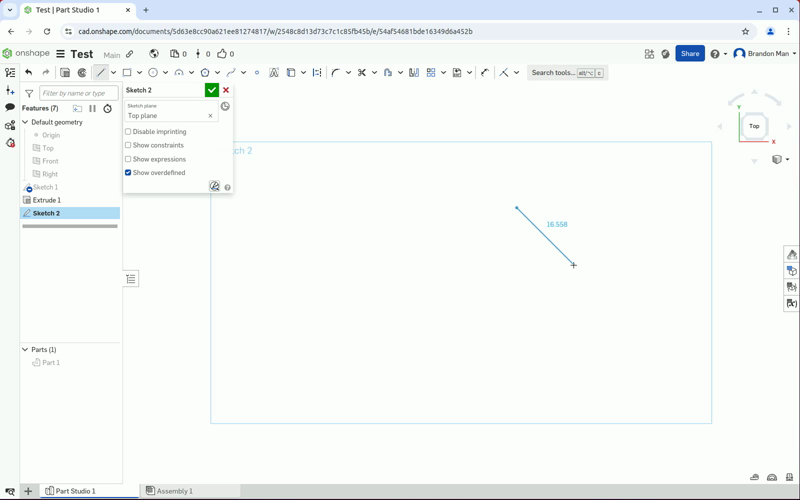
key_up(shift)
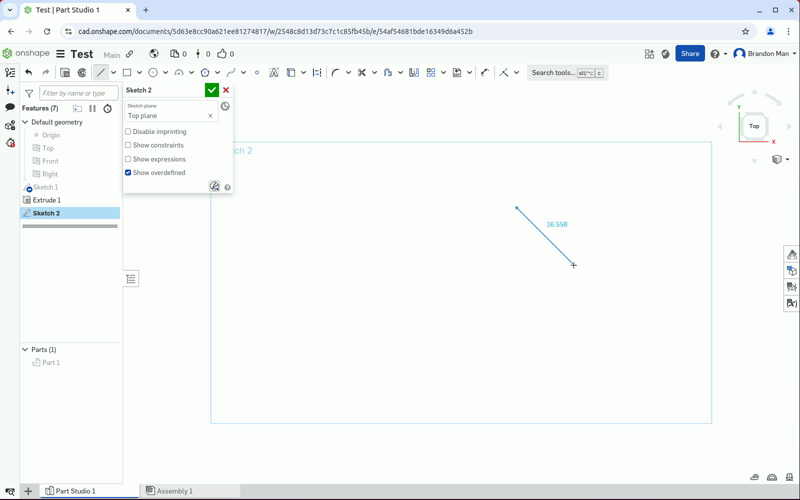
key_down(shift)
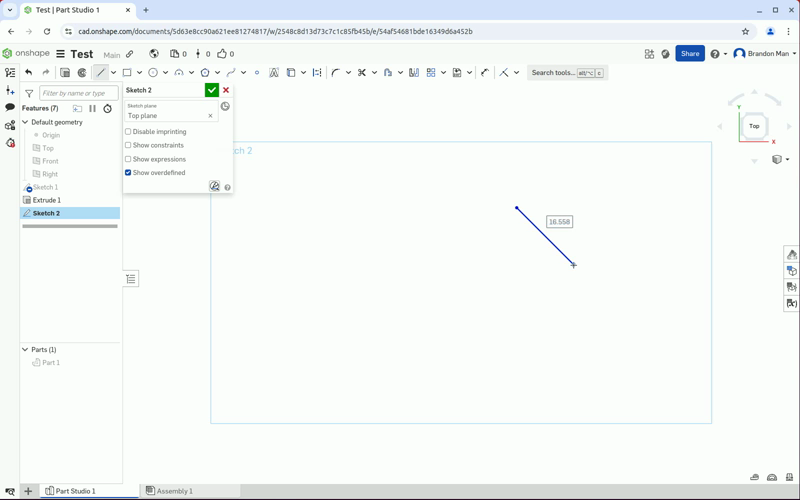
mouse_move(589, 264)
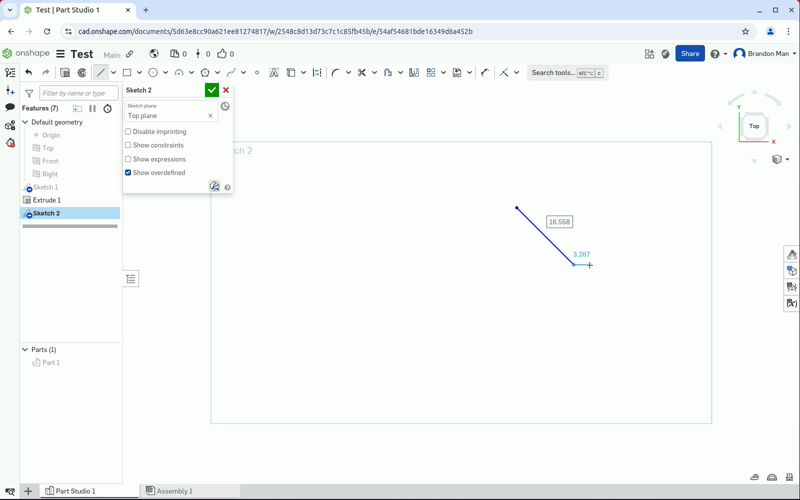
mouse_move(573, 207)
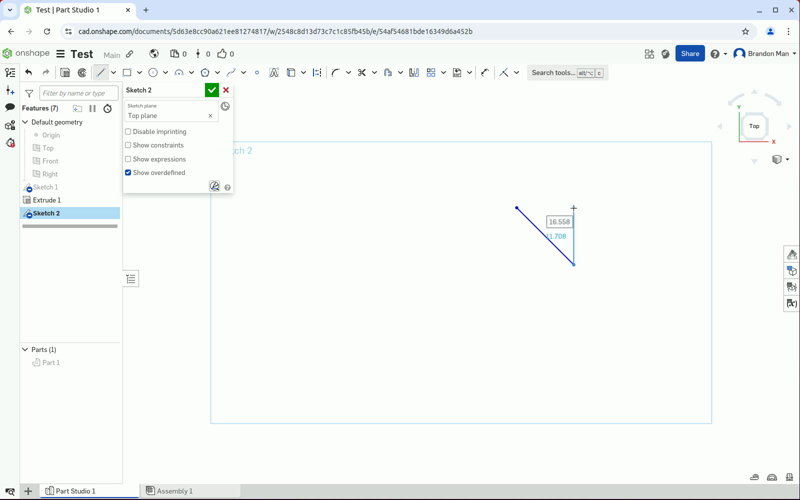
click(573, 207)
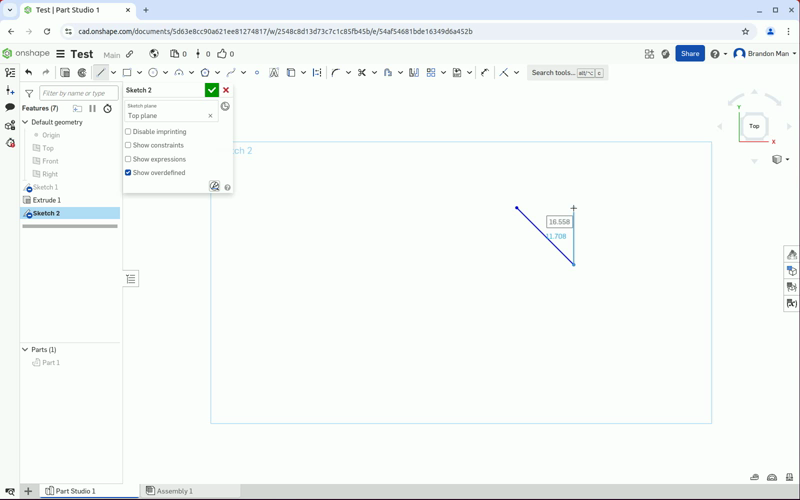
key_up(shift)
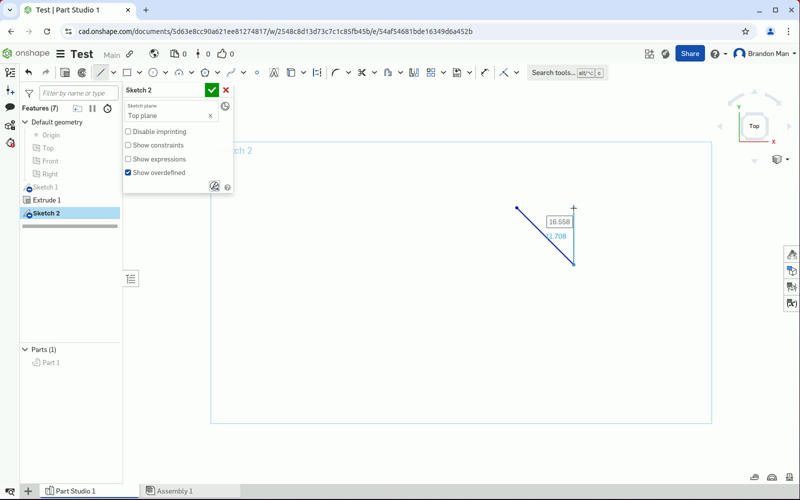
mouse_move(589, 207)
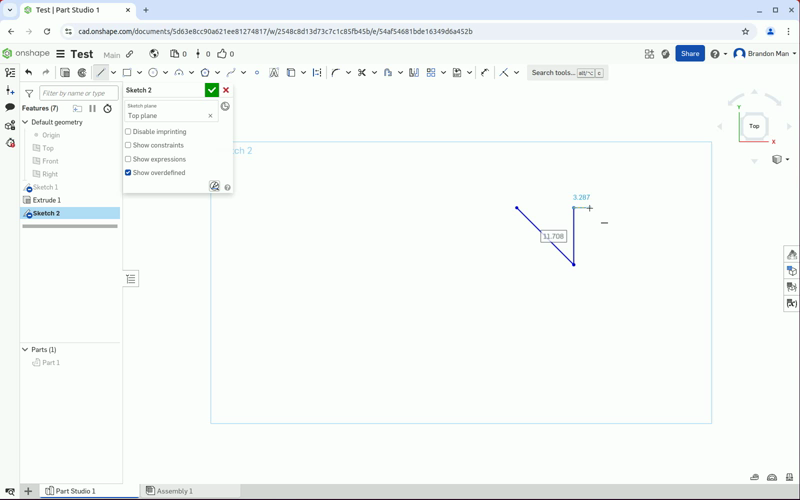
key_down(shift)
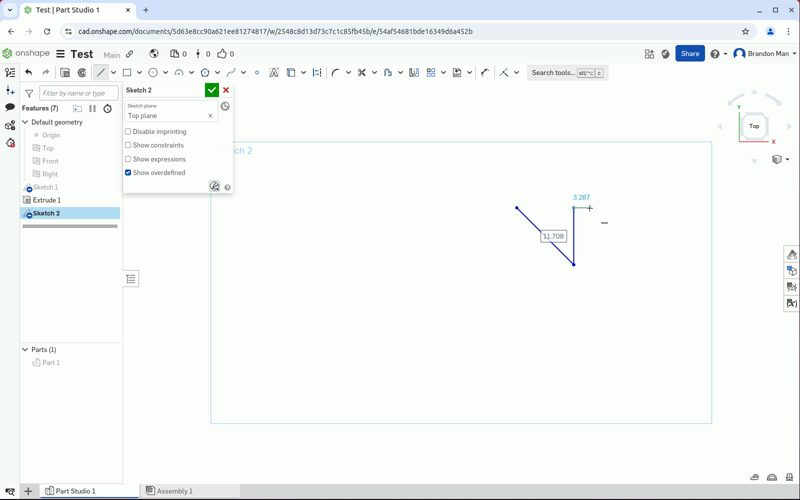
mouse_move(516, 207)
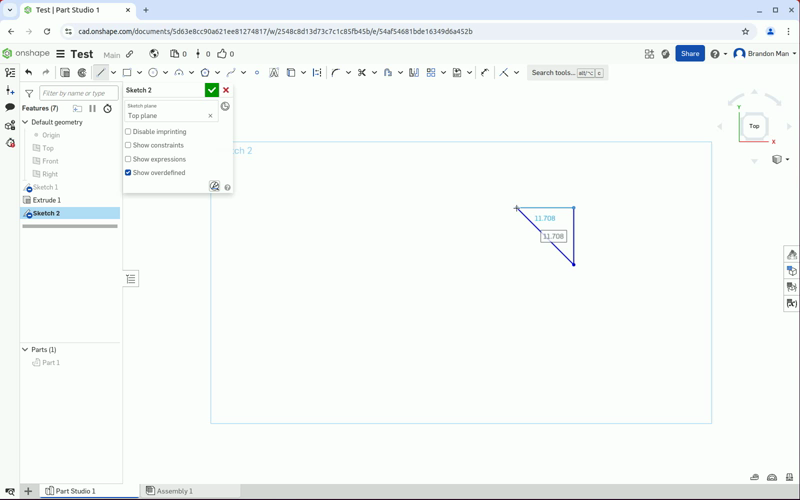
key_up(shift)
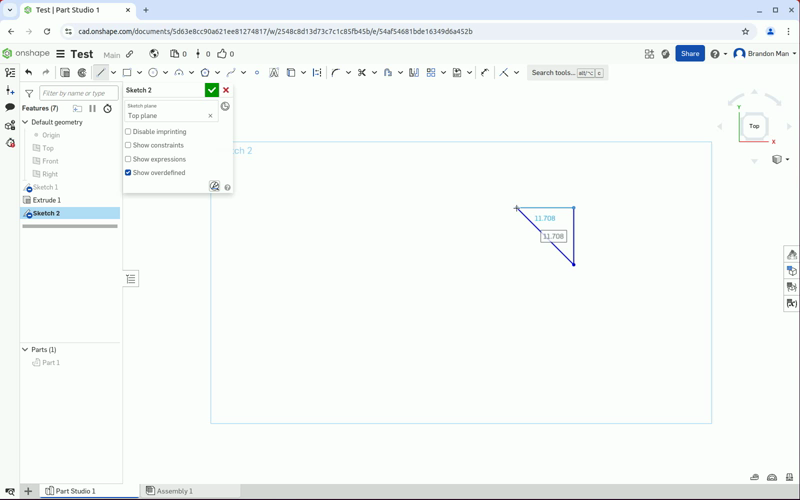
click(516, 207)
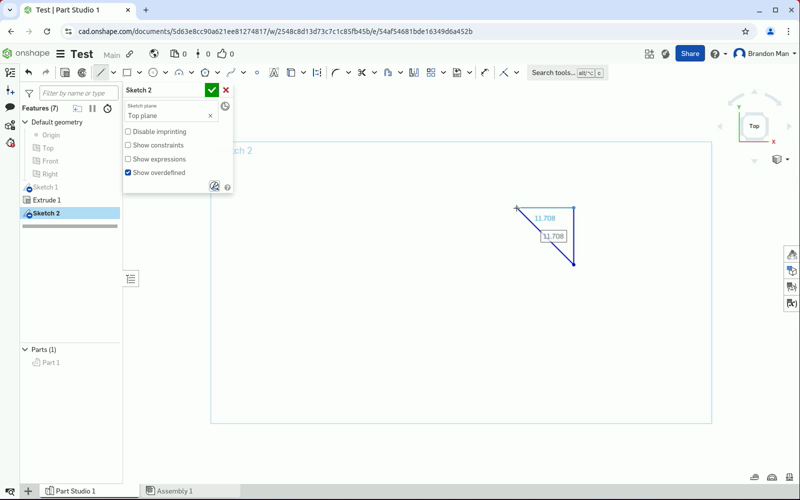
key(esc)
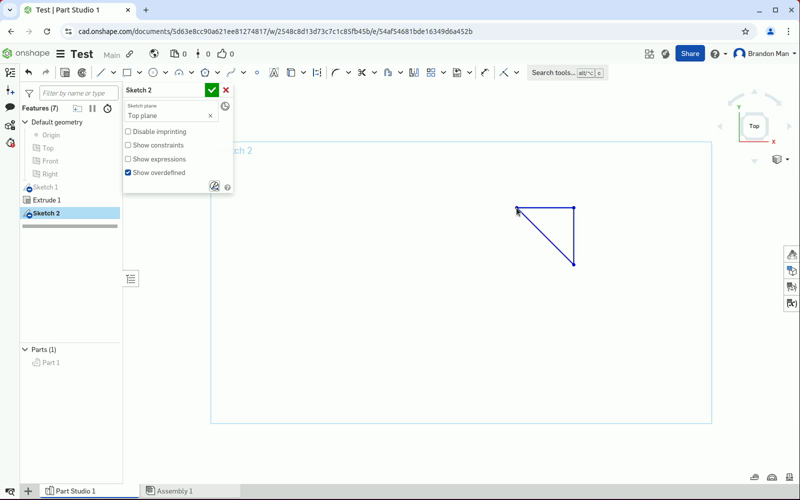
mouse_move(557, 230)
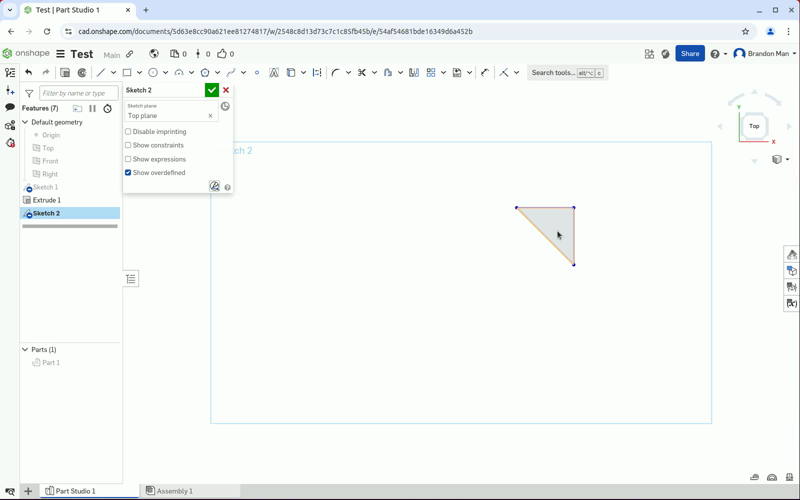
scroll(6)
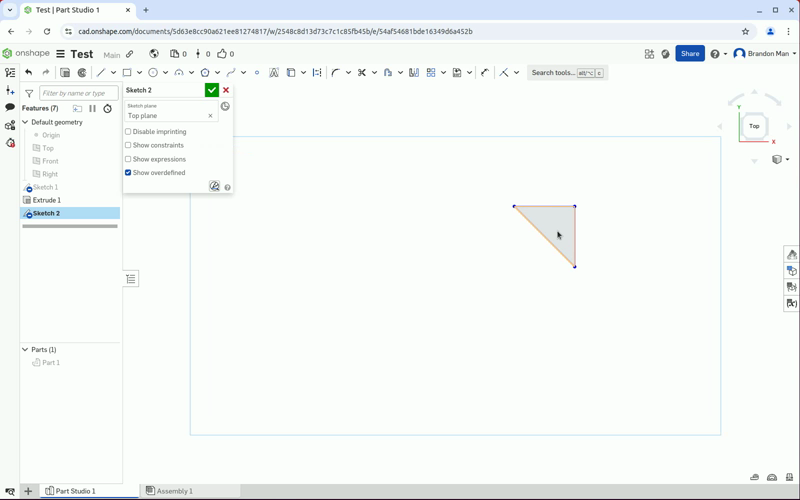
scroll(6)
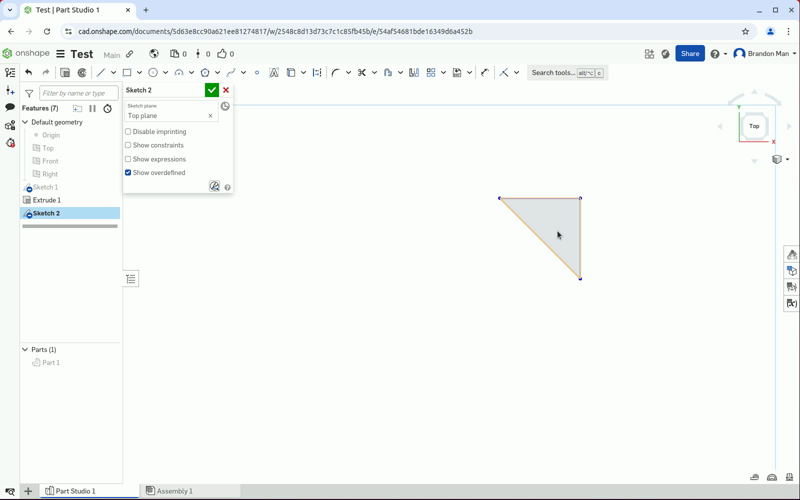
scroll(6)
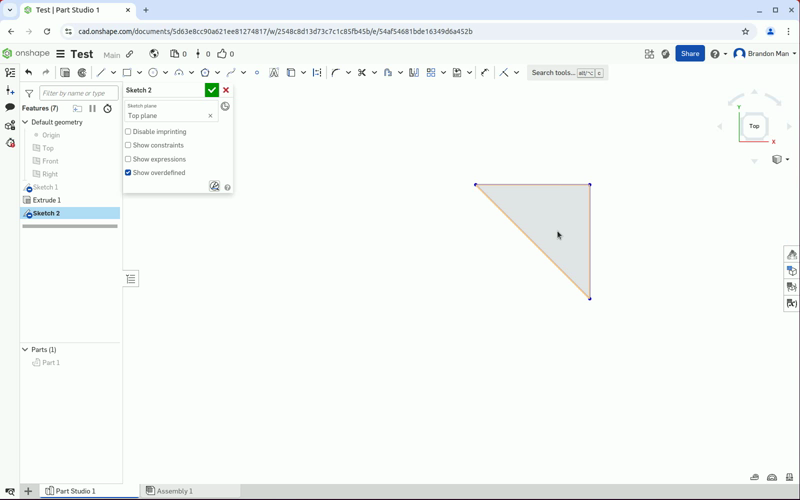
scroll(6)
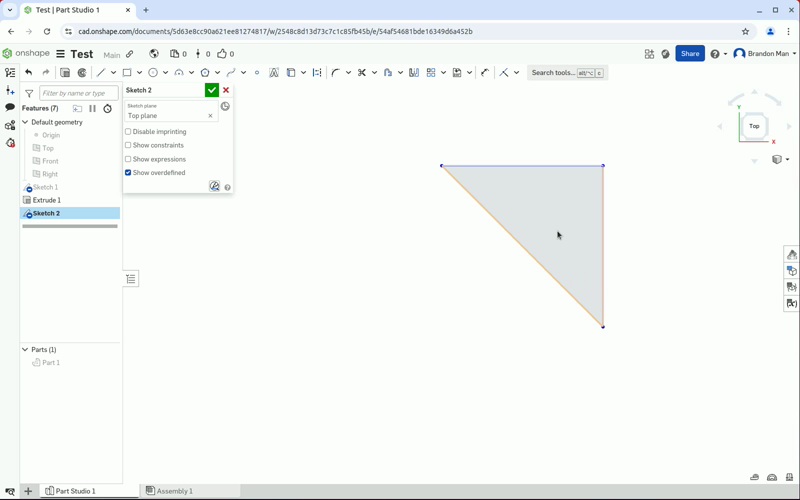
scroll(6)
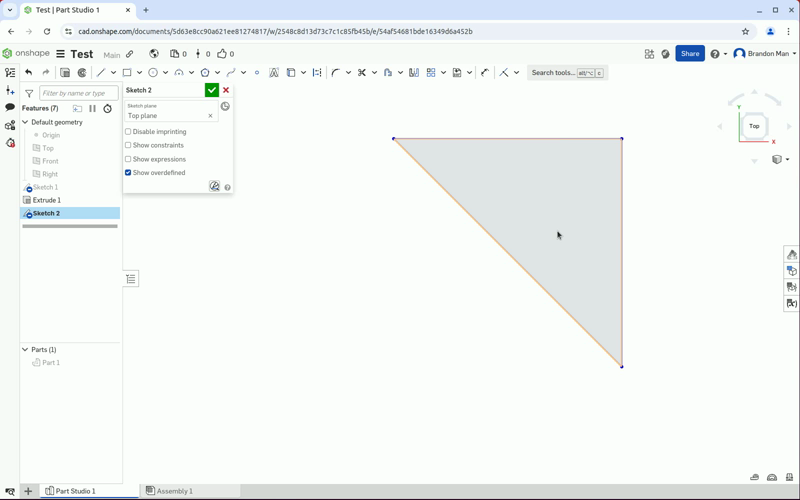
scroll(6)
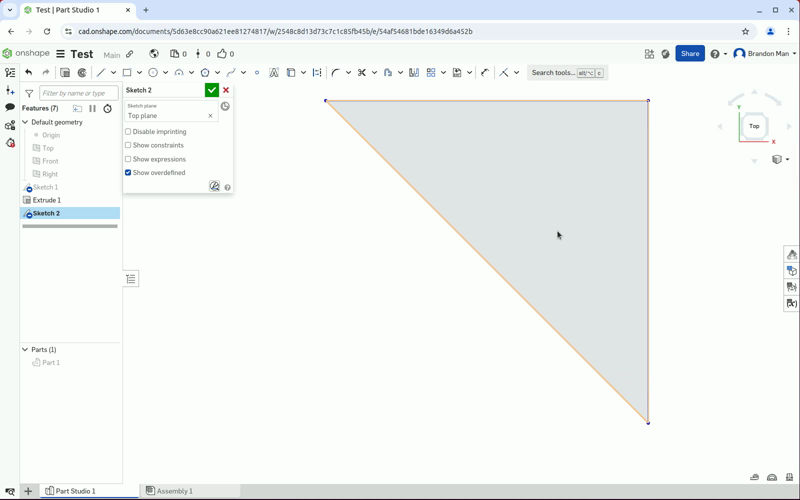
scroll(6)
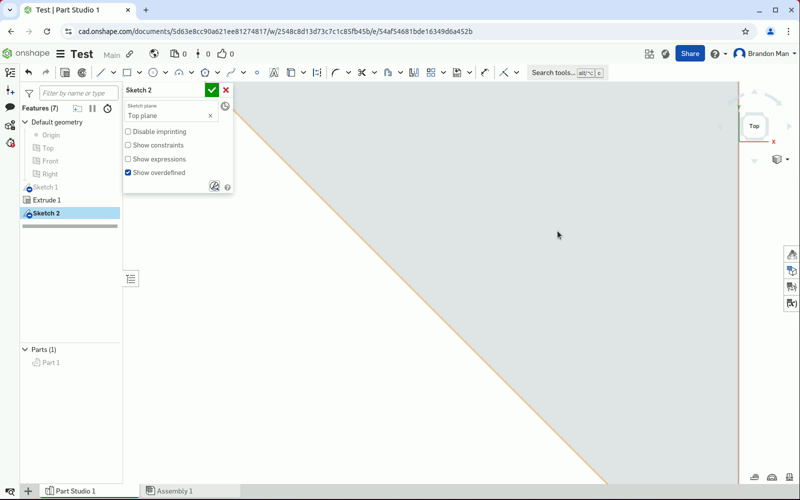
click(557, 230)
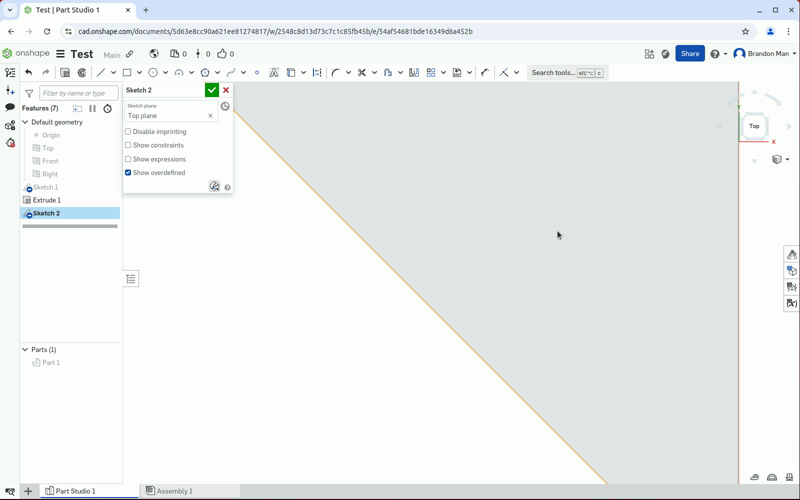
scroll(-6)
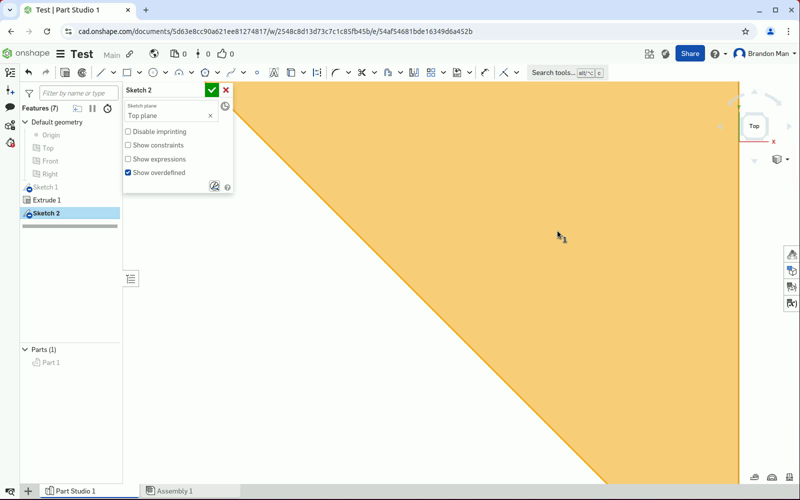
scroll(-6)
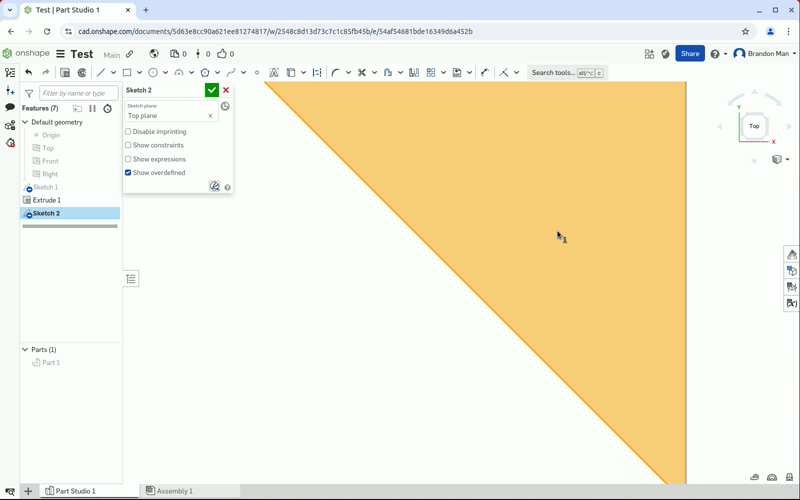
scroll(-6)
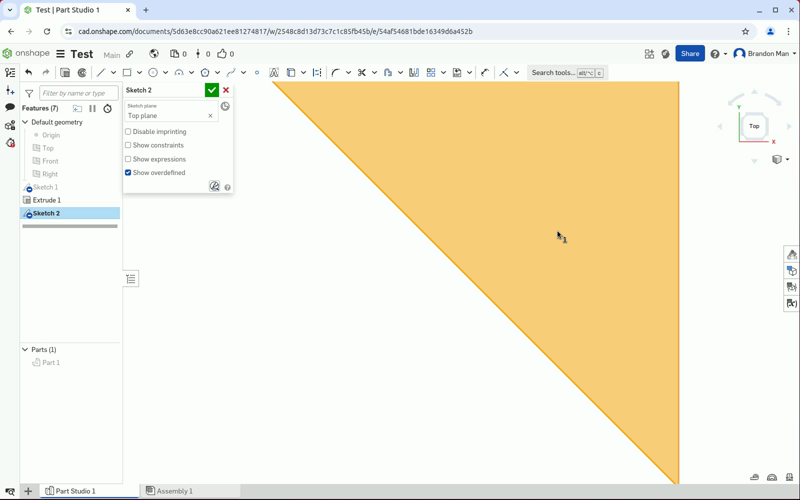
scroll(-6)
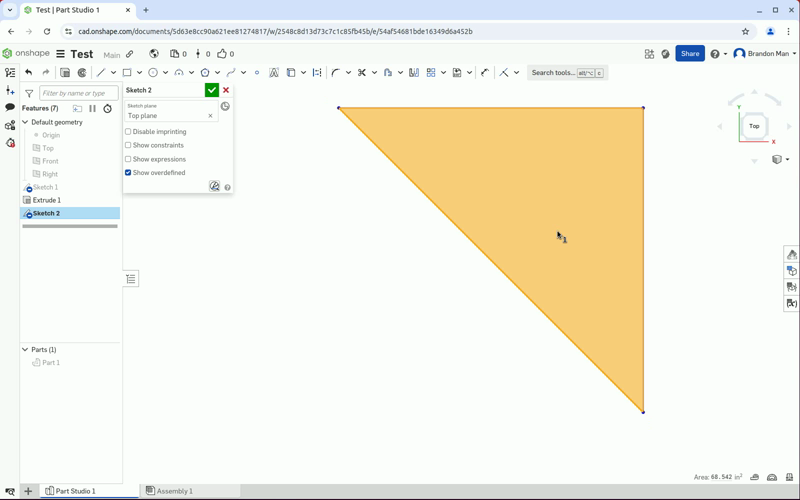
scroll(-6)
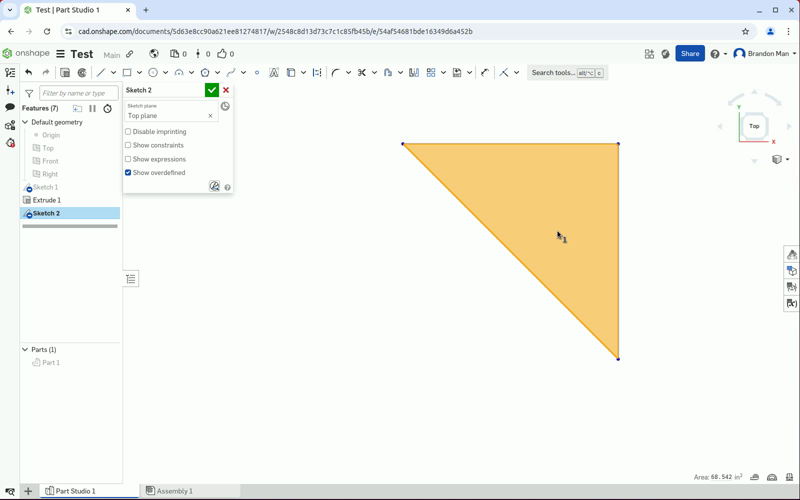
scroll(-6)
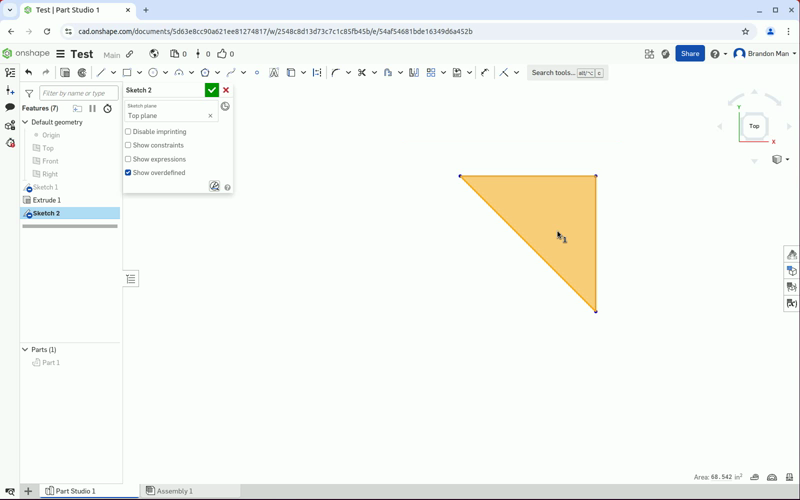
scroll(-6)
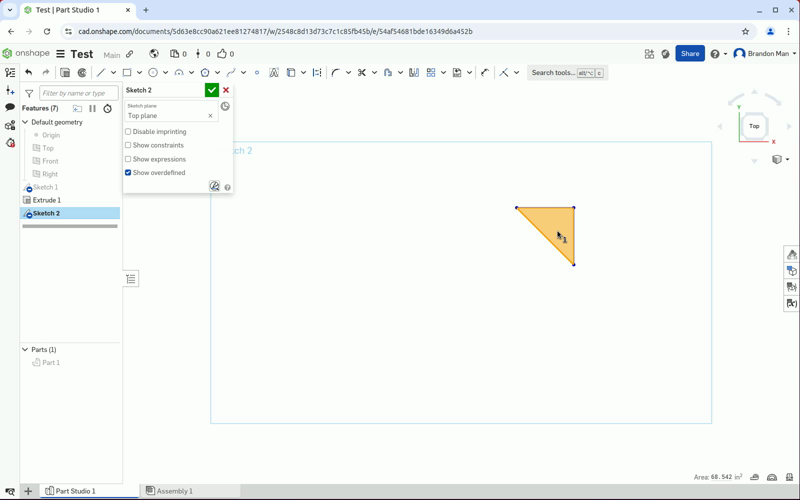
mouse_move(73, 352)
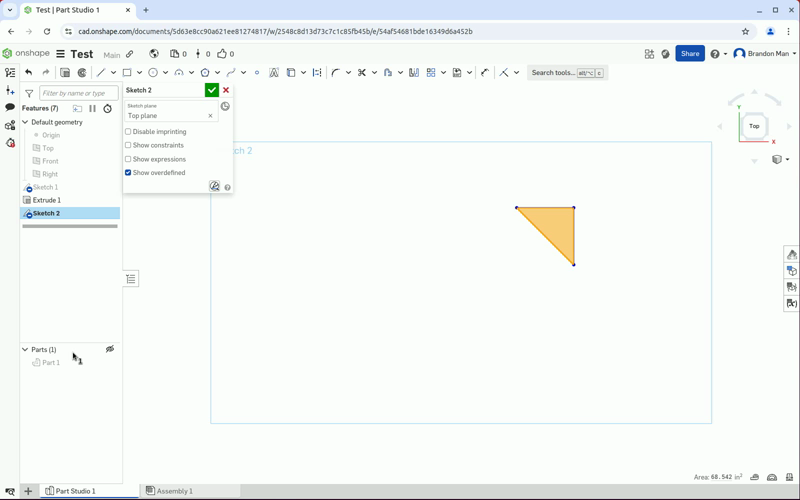
key(shift+y)
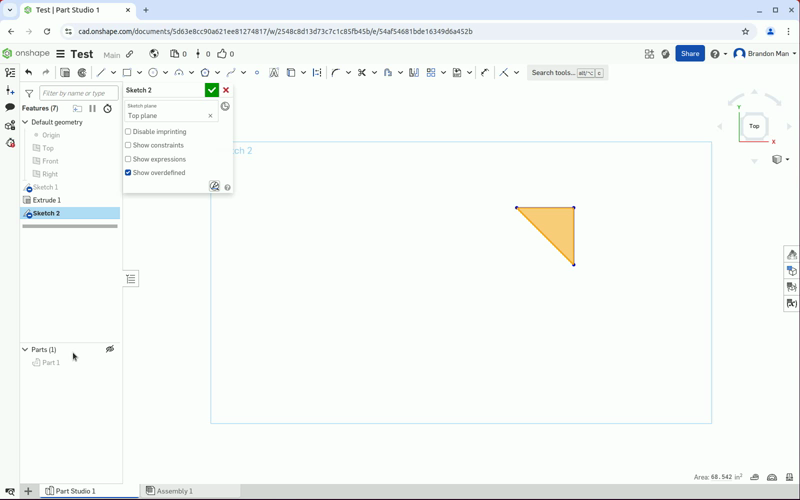
key(shift+e)
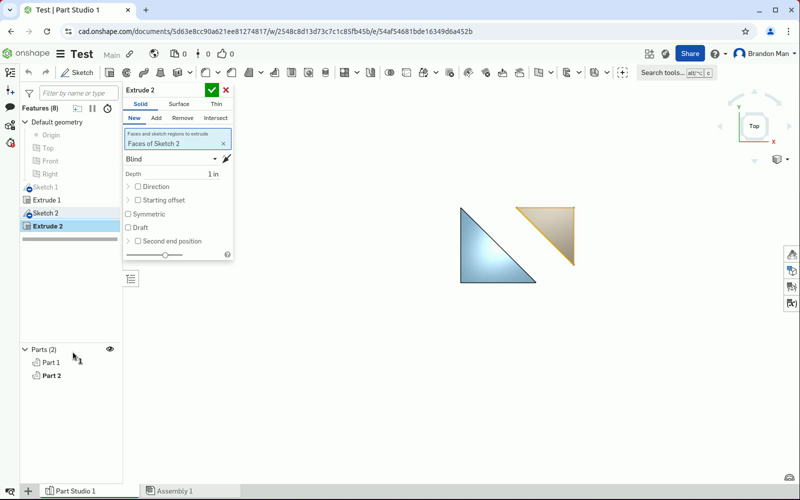
mouse_move(143, 106)
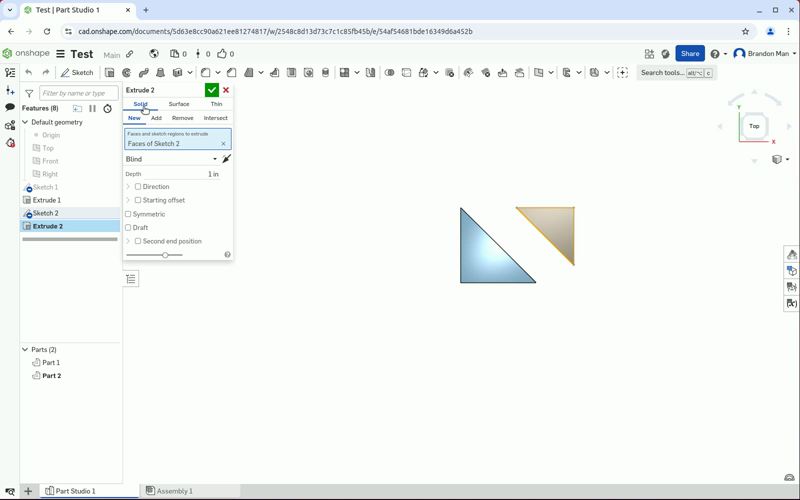
click(143, 106)
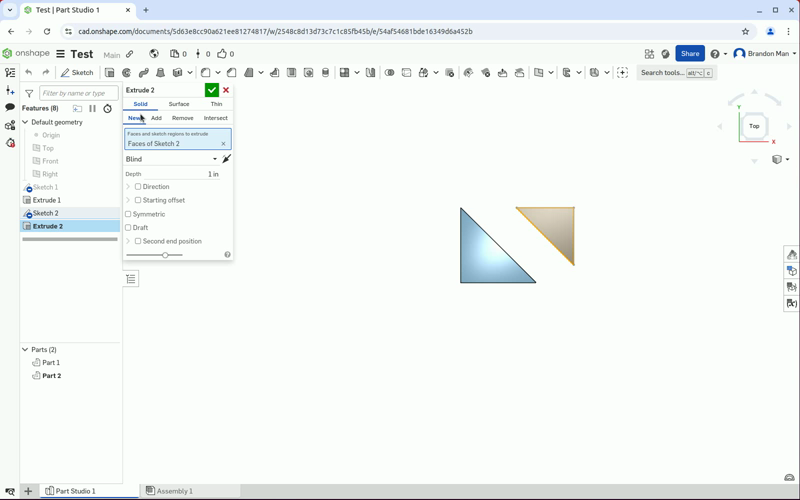
mouse_move(137, 120)
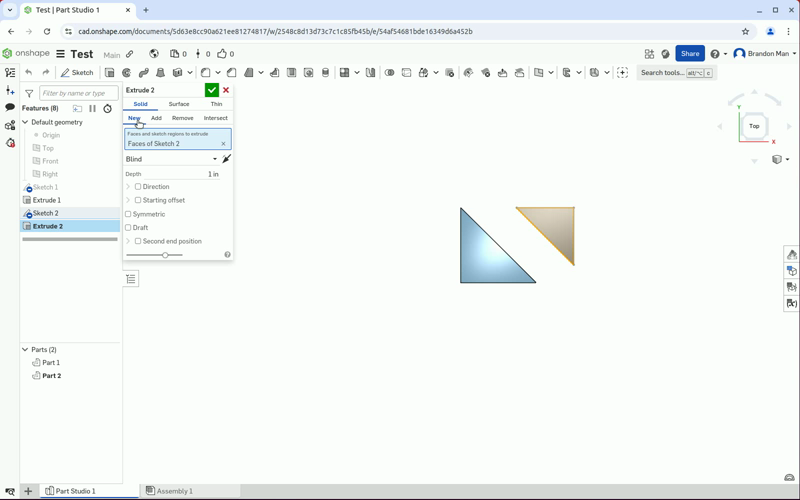
click(137, 120)
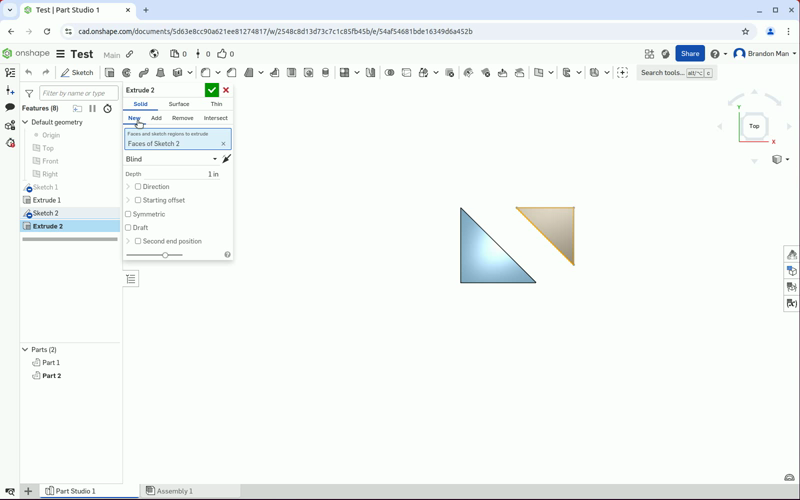
key(tab, 4)
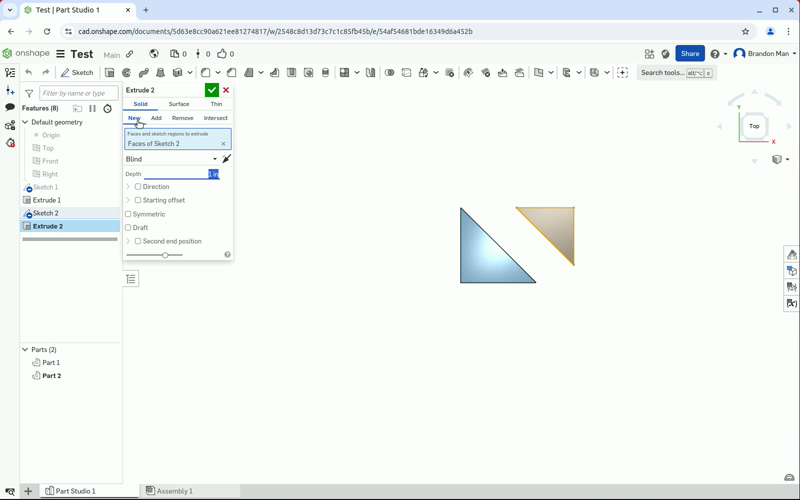
text(15.405)
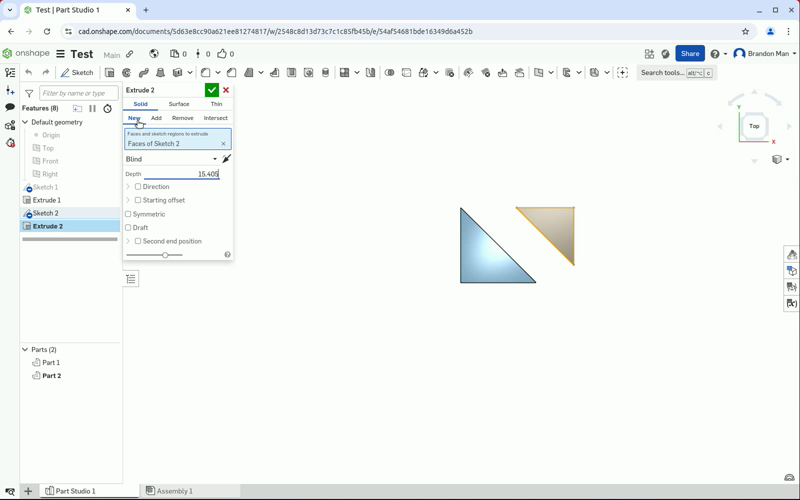
key(enter)
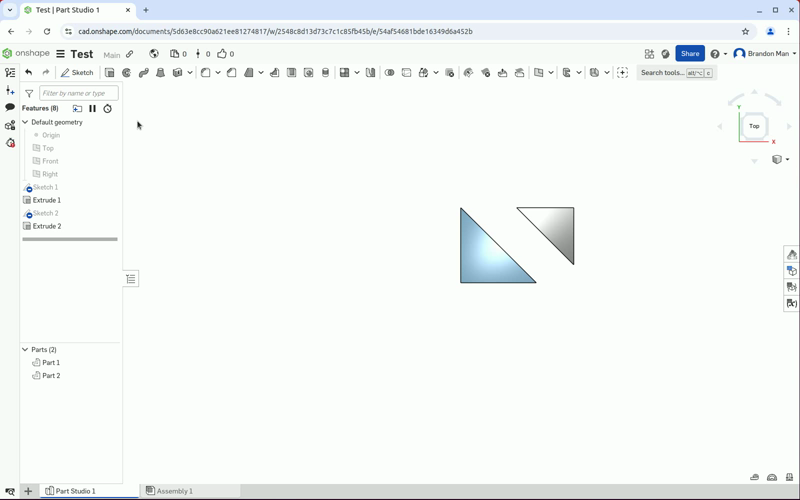
key(shift+h)
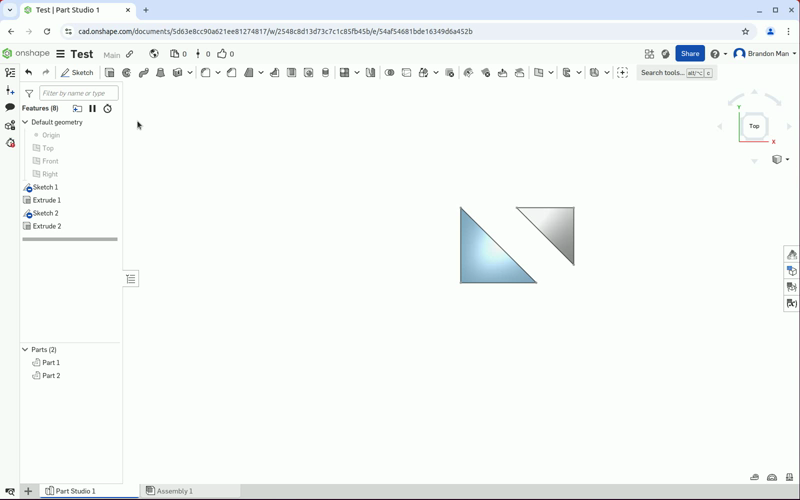
key(shift+h)
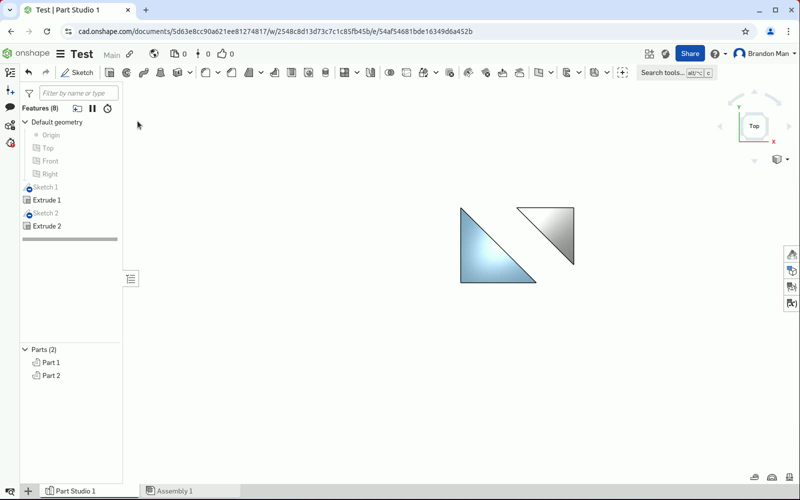
mouse_move(73, 189)
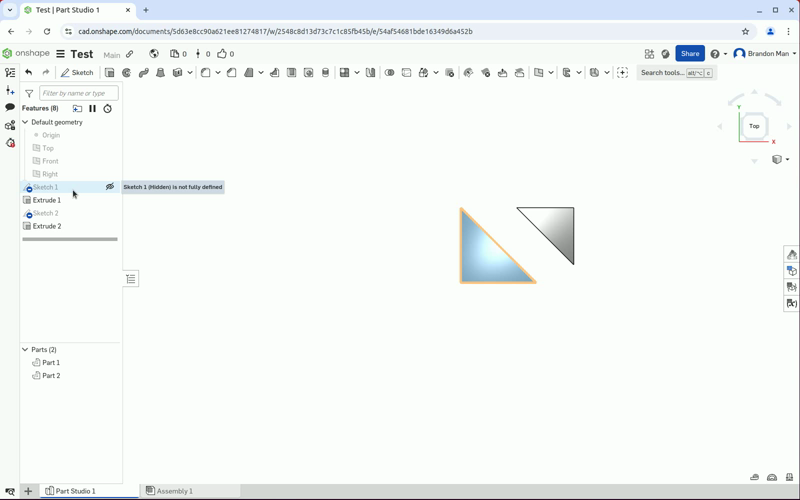
click(73, 189)
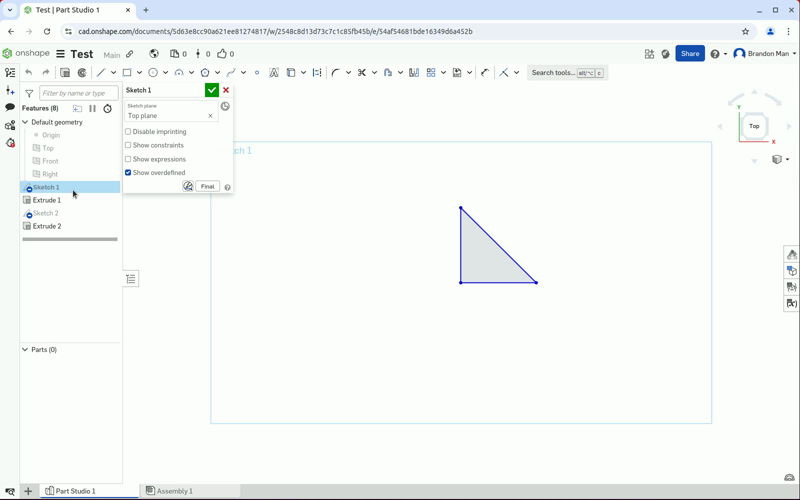
mouse_move(229, 92)
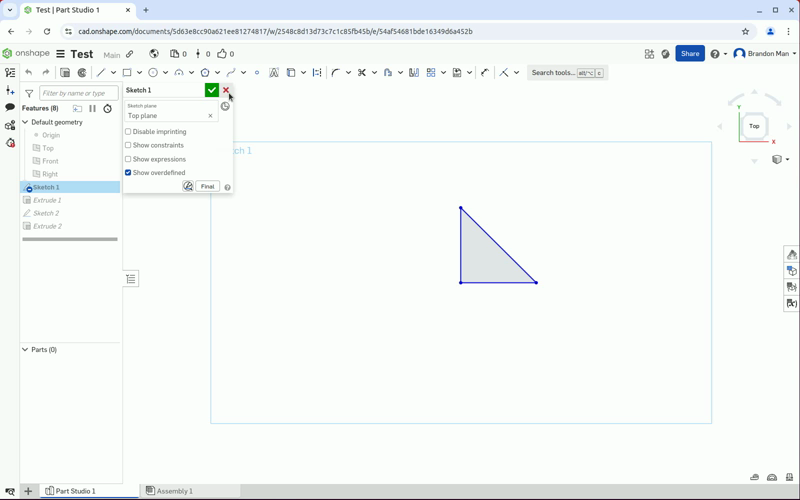
click(229, 92)
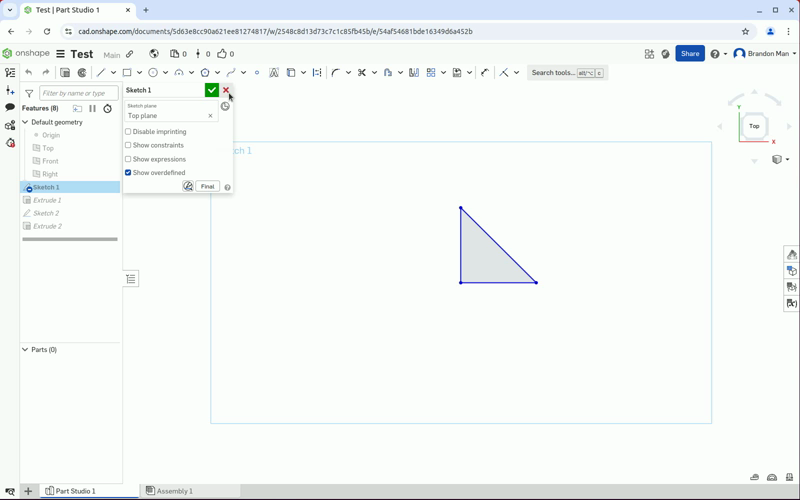
key(shift+s)
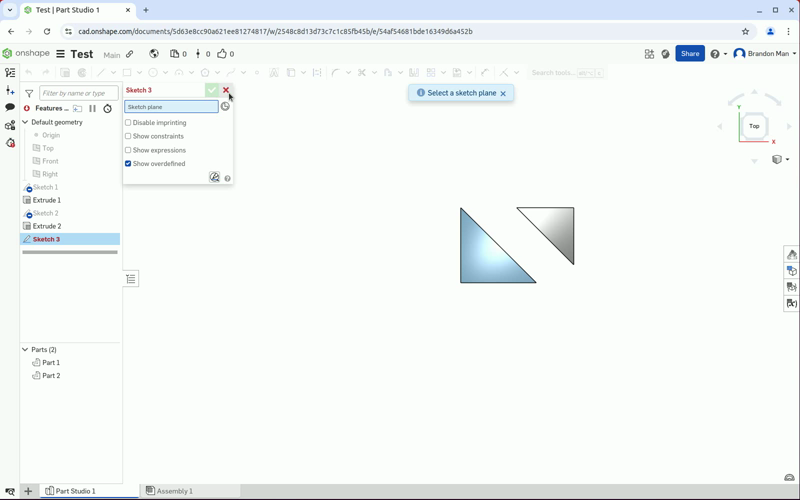
mouse_move(73, 150)
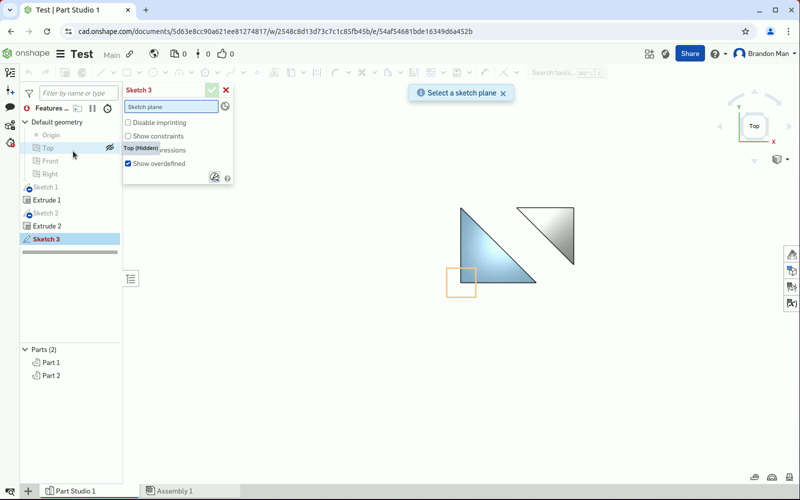
click(73, 150)
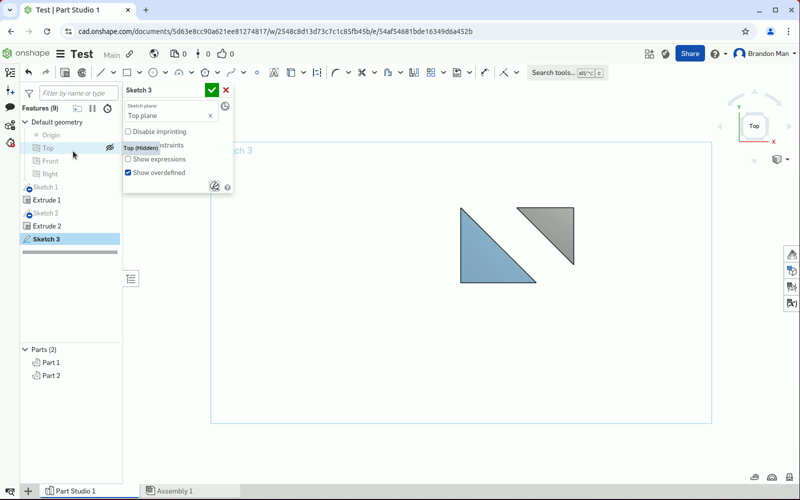
mouse_move(73, 352)
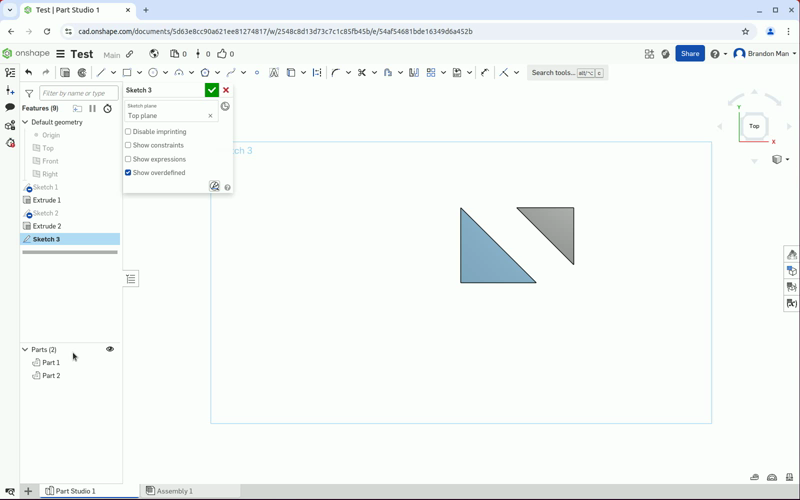
key(y)
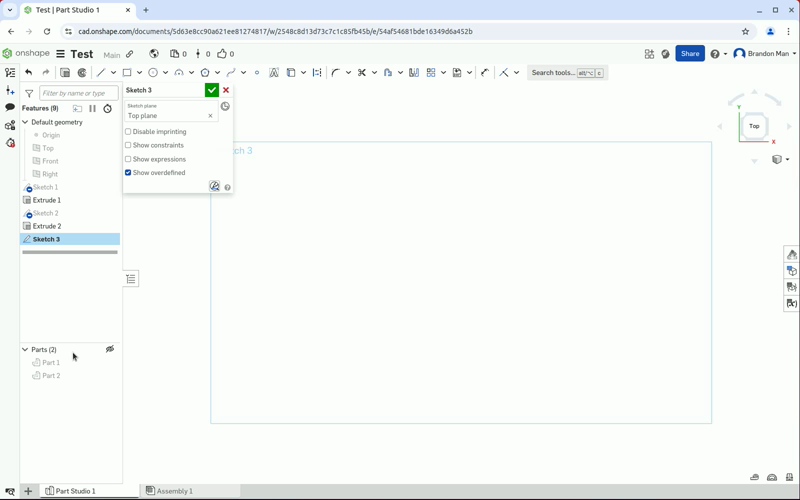
key(l)
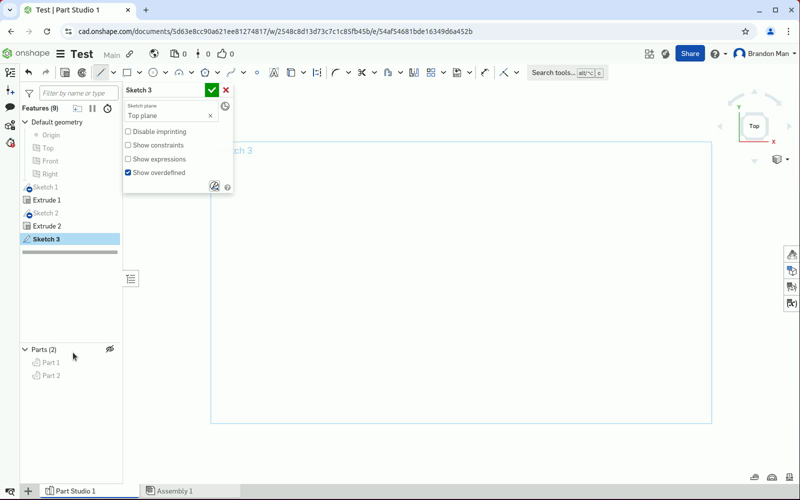
key_down(shift)
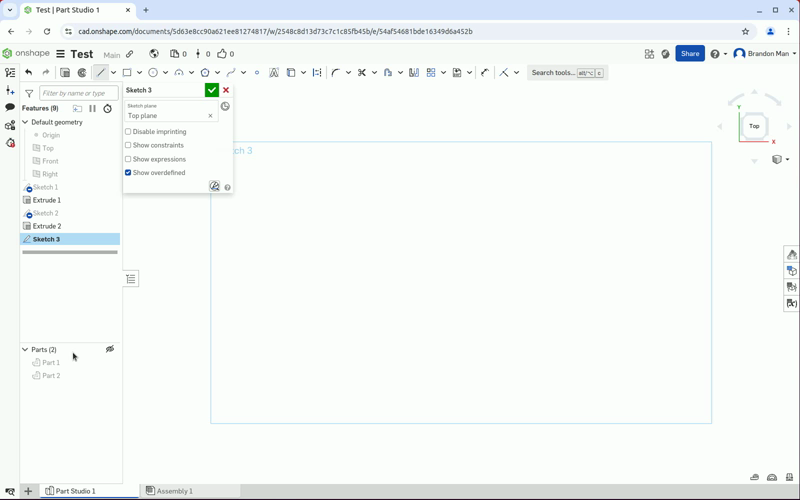
mouse_move(460, 207)
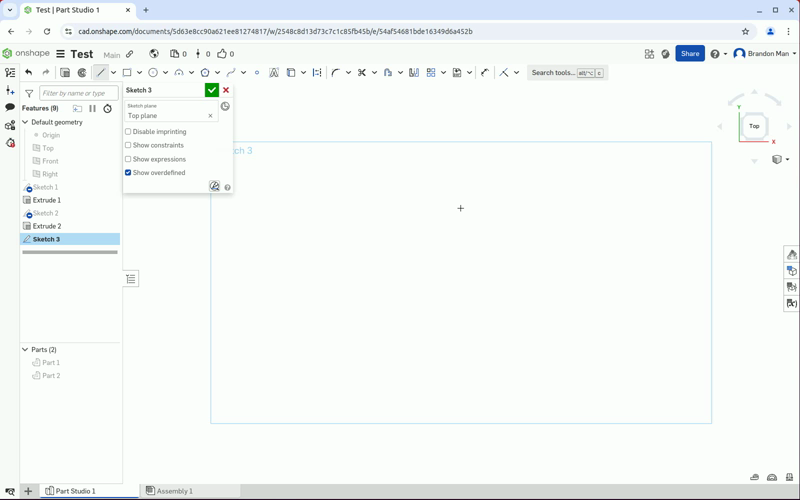
click(460, 207)
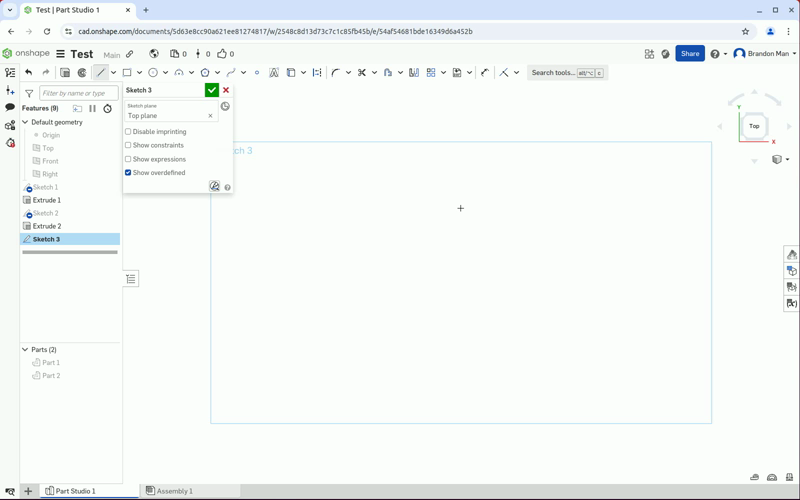
key_up(shift)
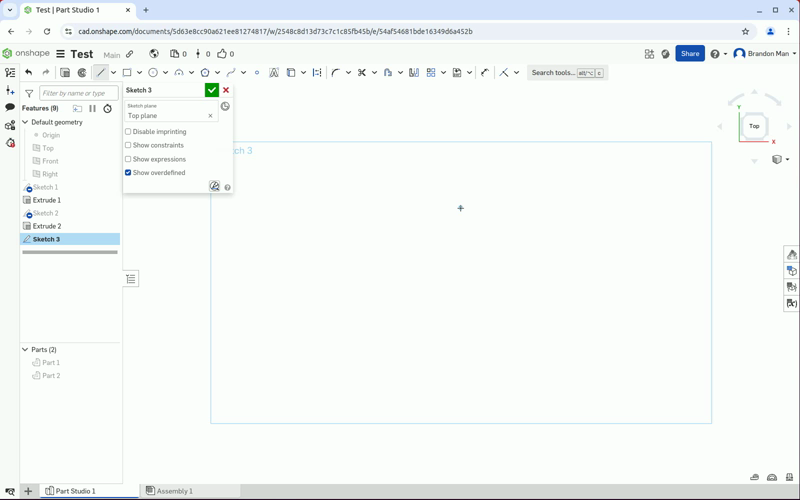
key_down(shift)
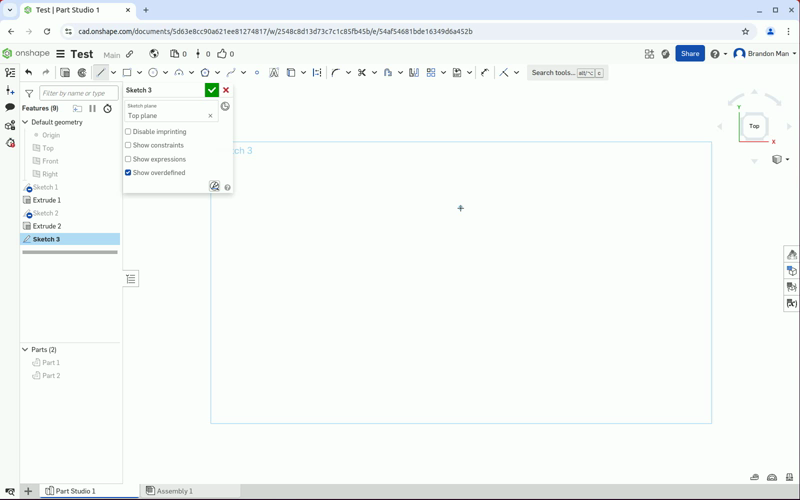
mouse_move(535, 282)
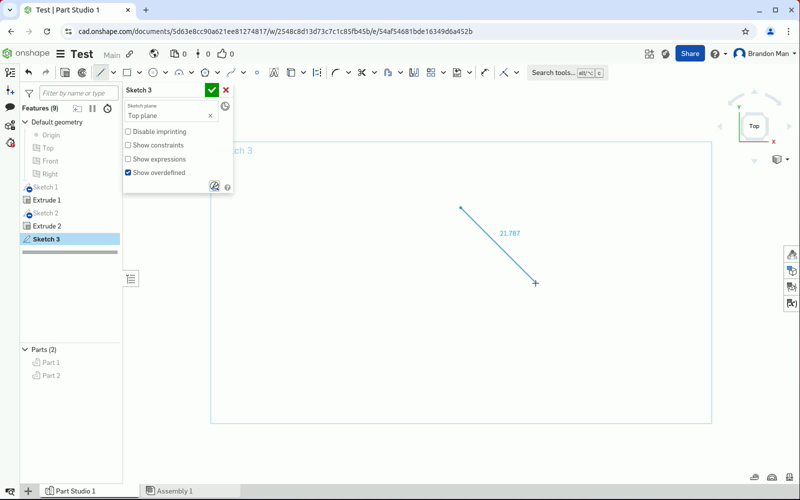
click(535, 282)
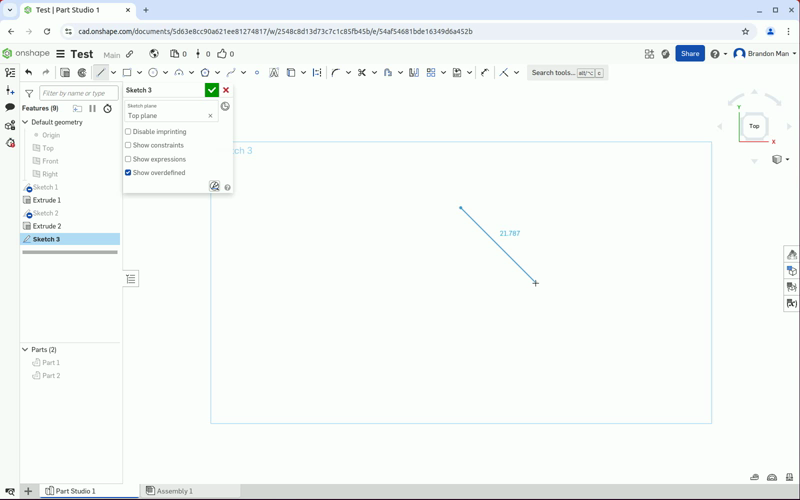
key_up(shift)
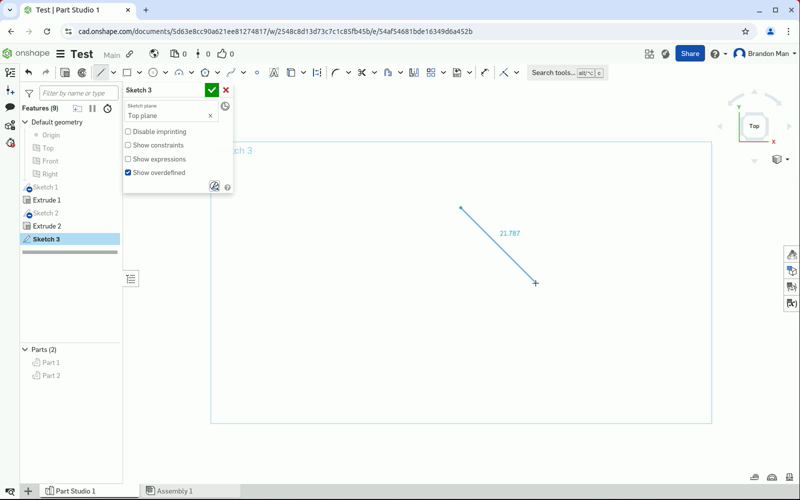
key_down(shift)
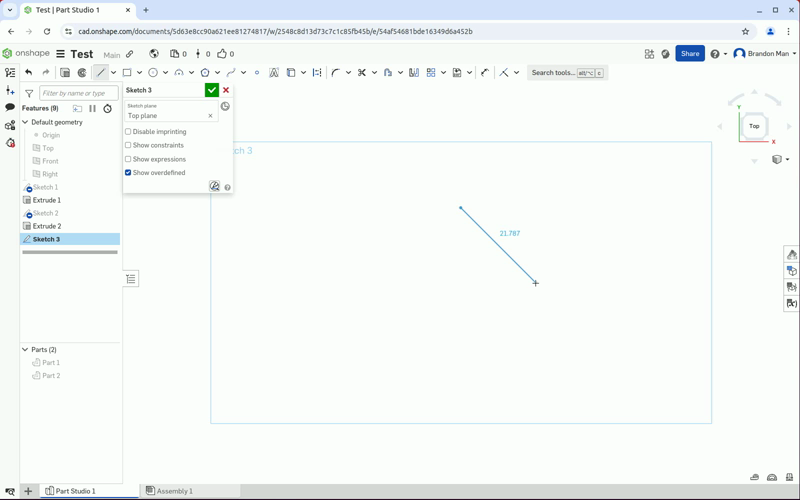
mouse_move(565, 282)
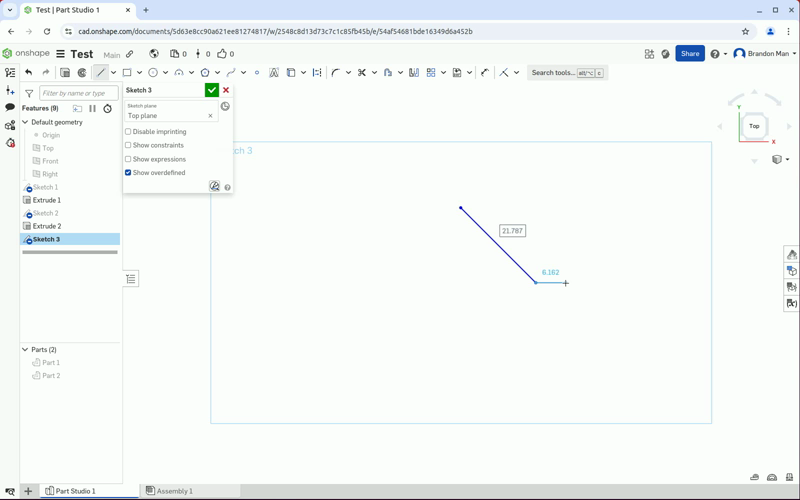
mouse_move(573, 282)
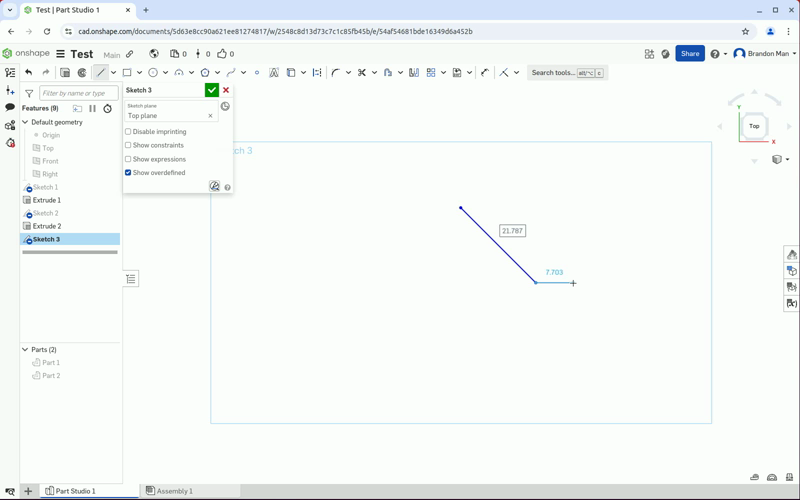
click(573, 282)
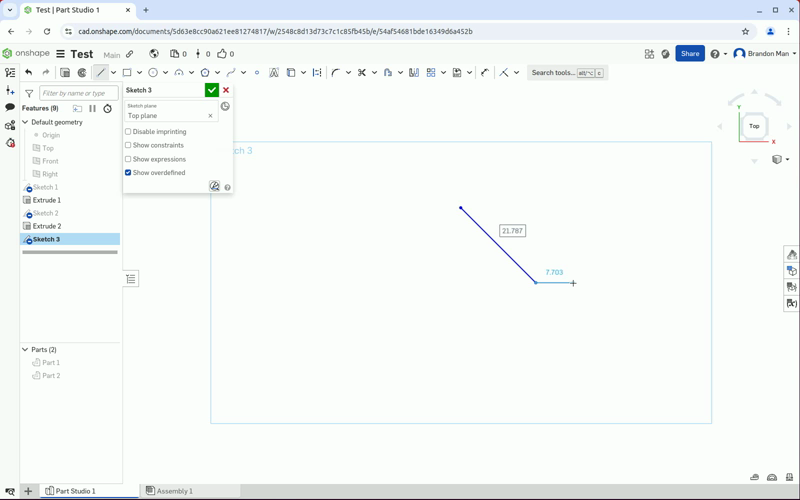
key_up(shift)
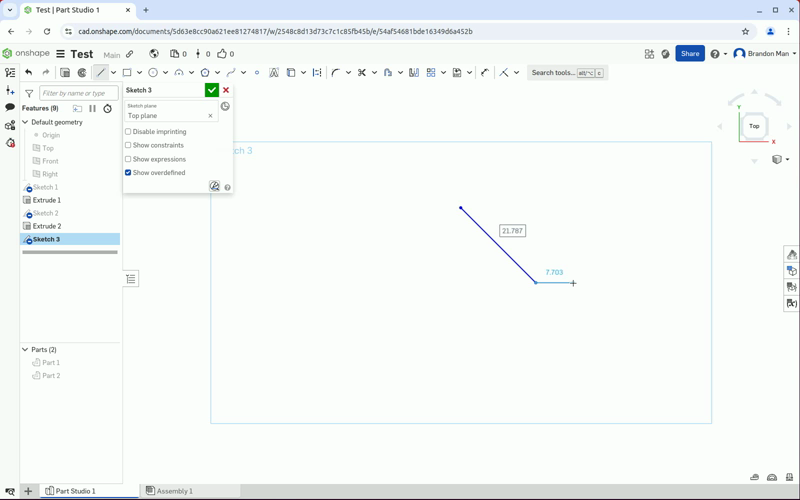
key_down(shift)
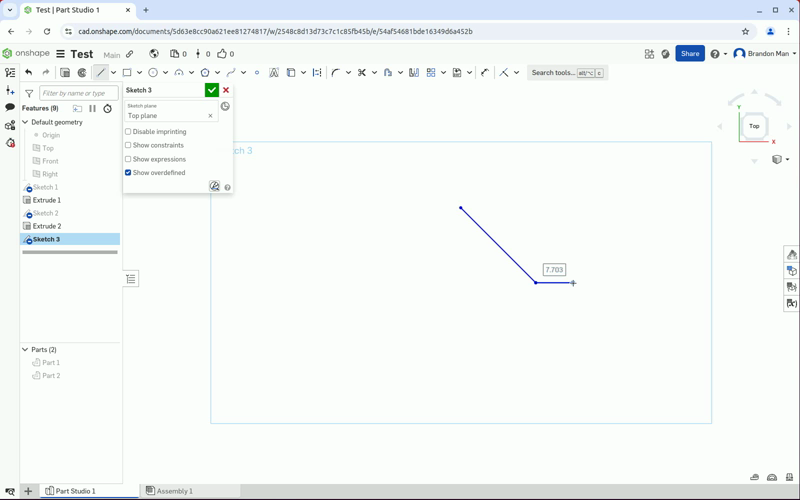
mouse_move(589, 282)
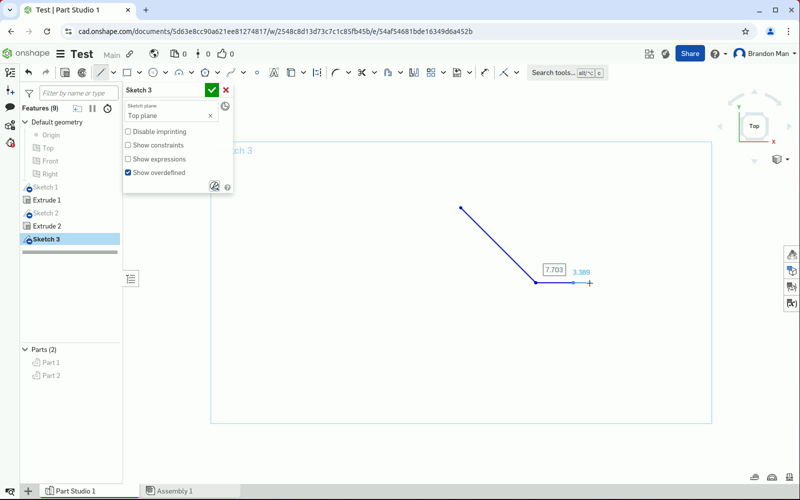
mouse_move(573, 263)
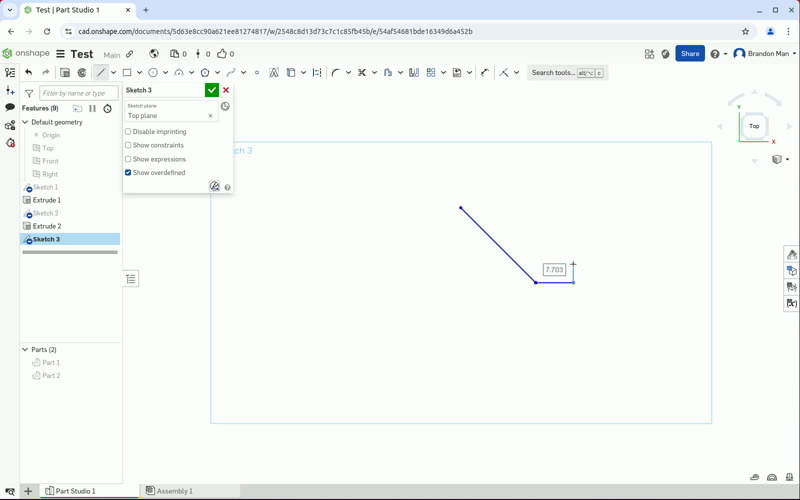
click(573, 263)
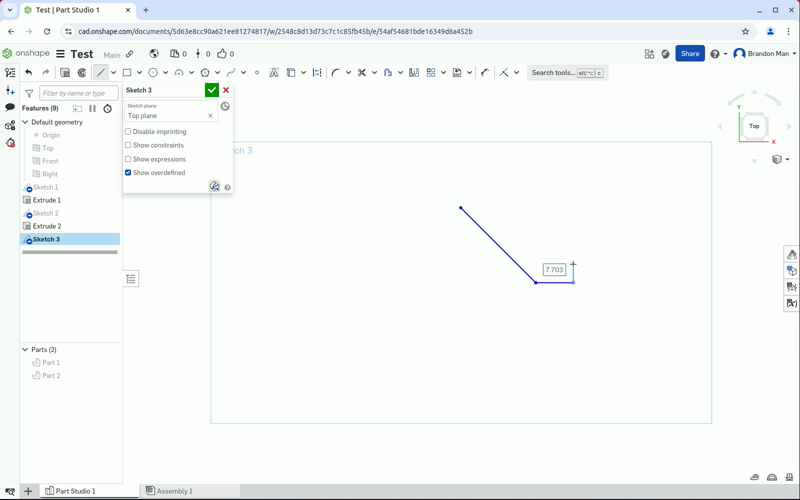
key_up(shift)
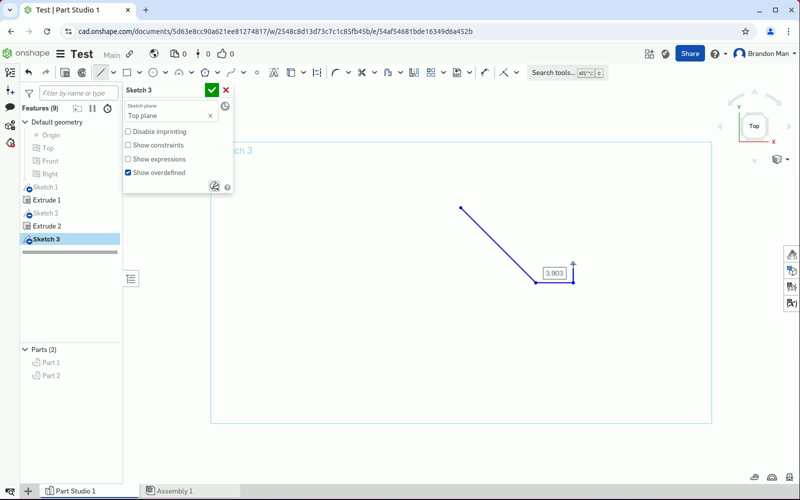
key_down(shift)
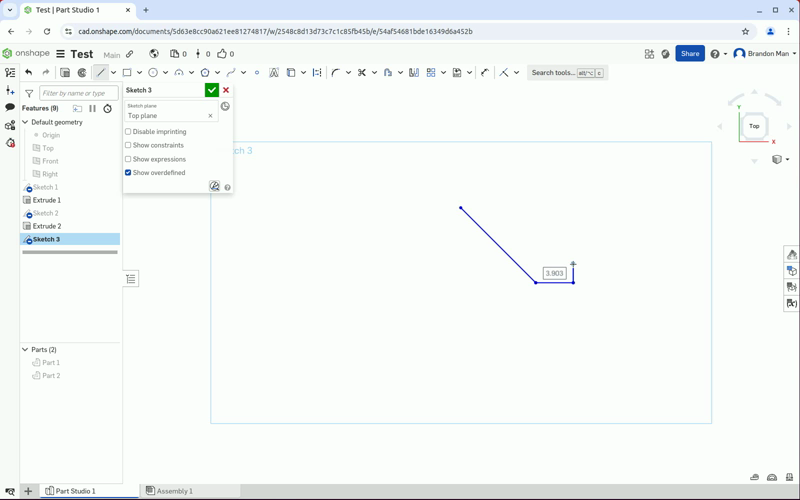
mouse_move(517, 207)
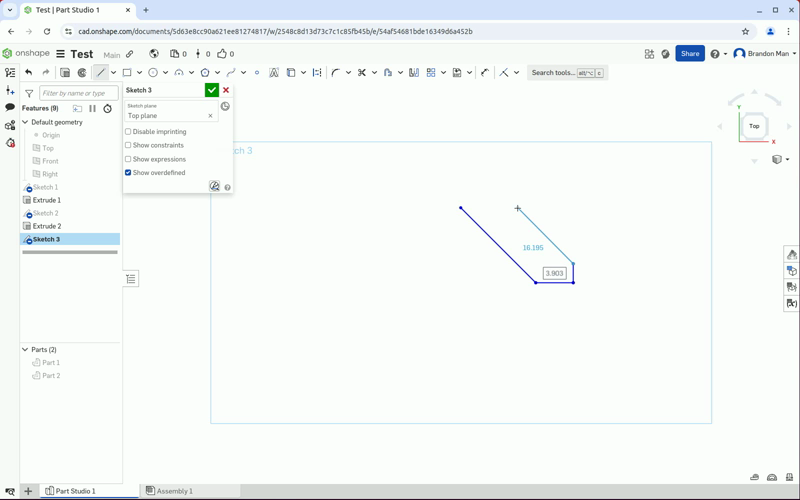
click(517, 207)
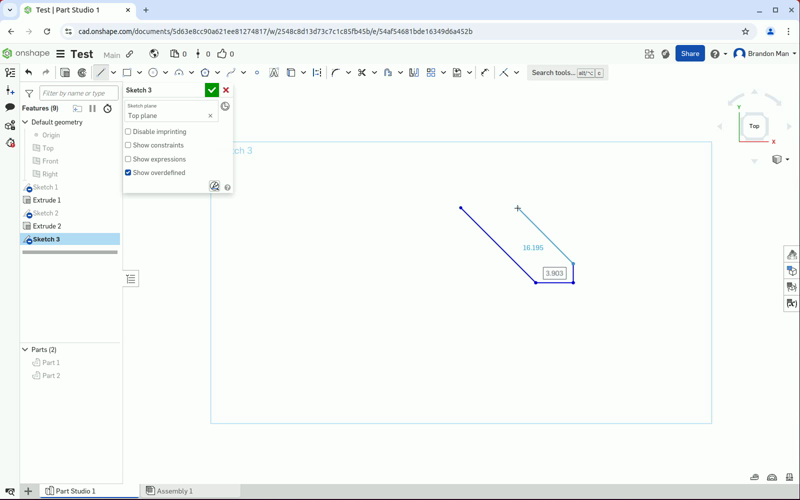
key_up(shift)
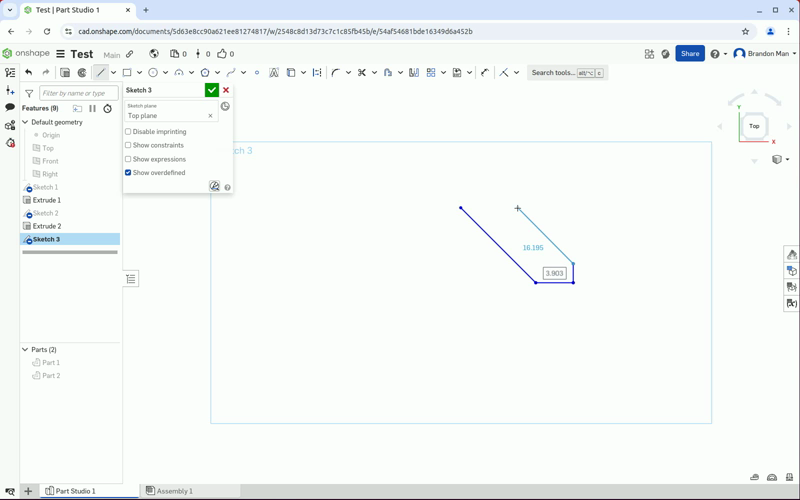
mouse_move(547, 207)
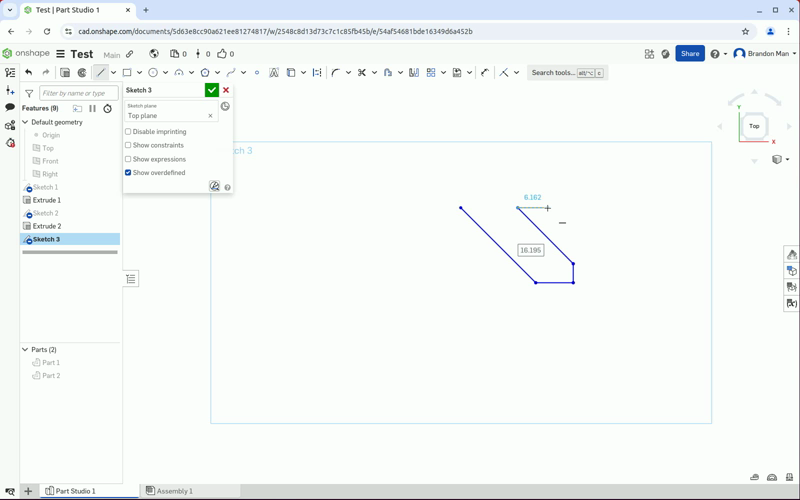
key_down(shift)
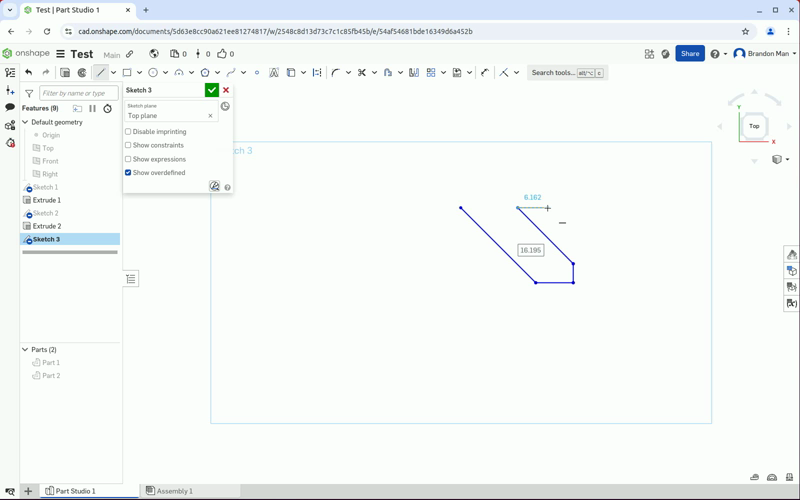
mouse_move(460, 207)
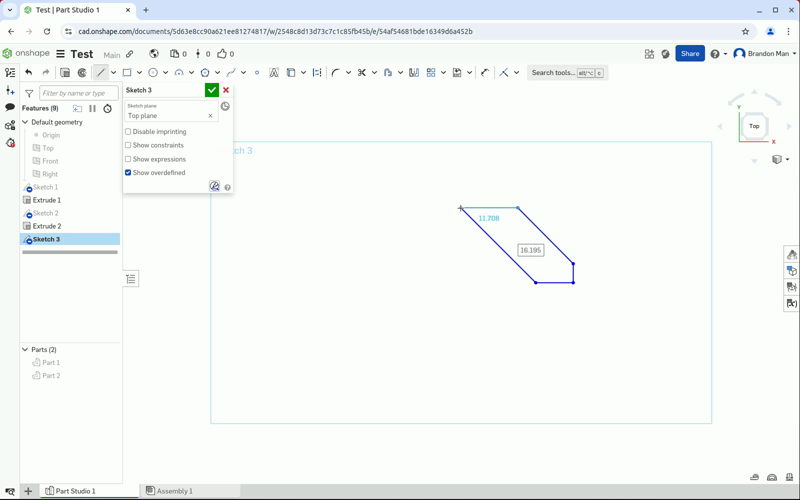
key_up(shift)
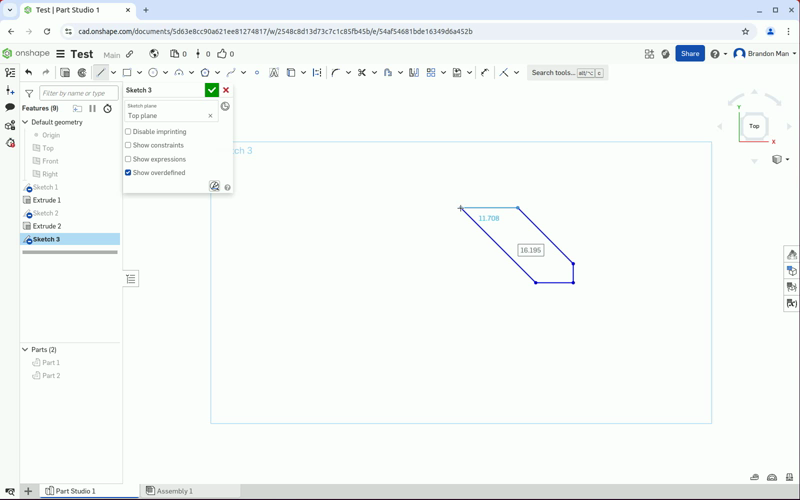
click(460, 207)
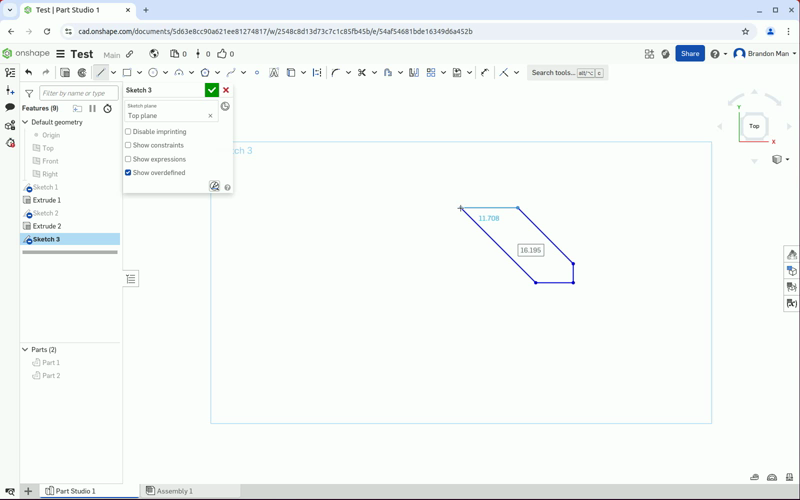
key(esc)
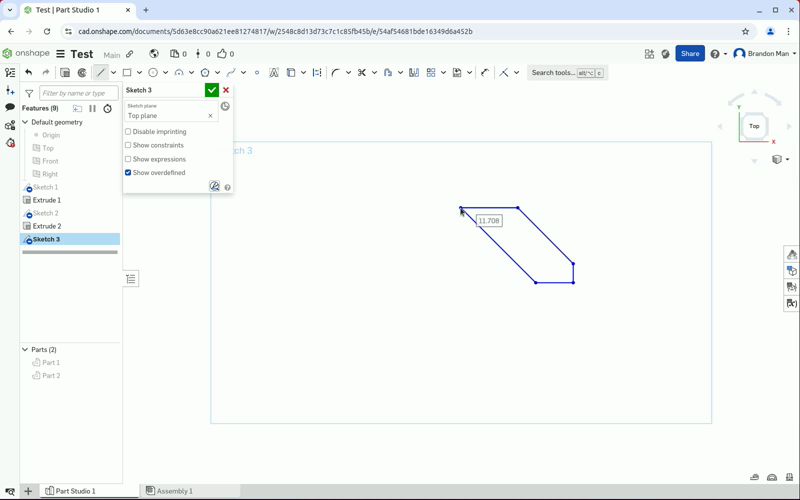
mouse_move(553, 276)
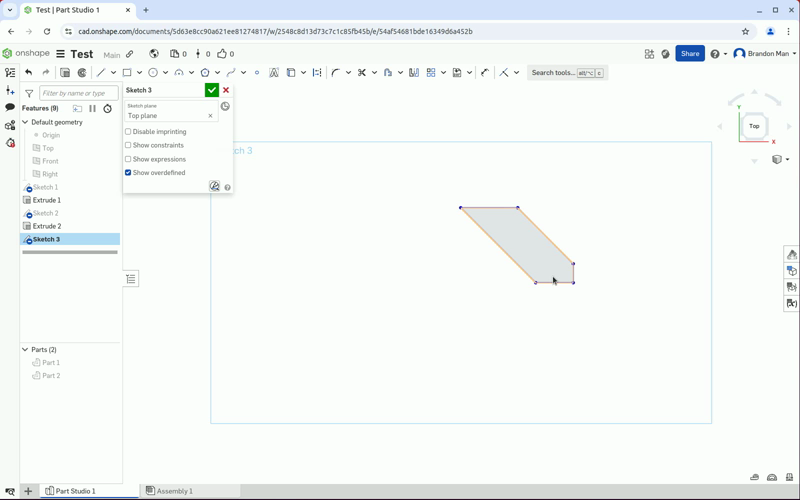
click(553, 276)
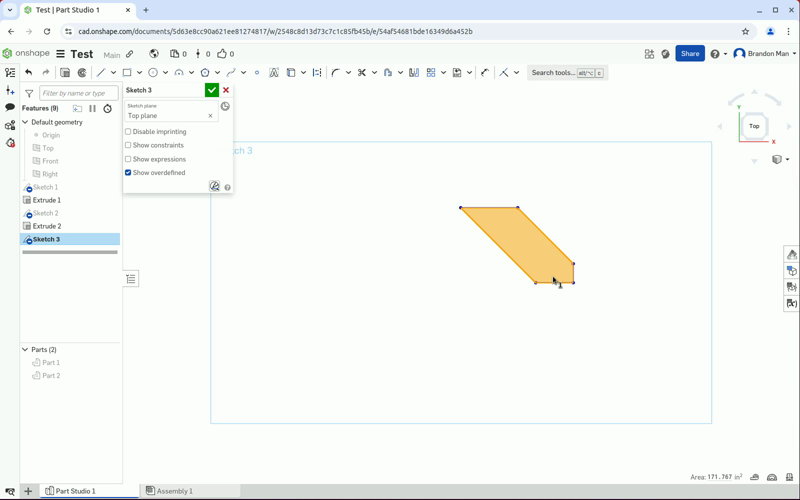
mouse_move(73, 352)
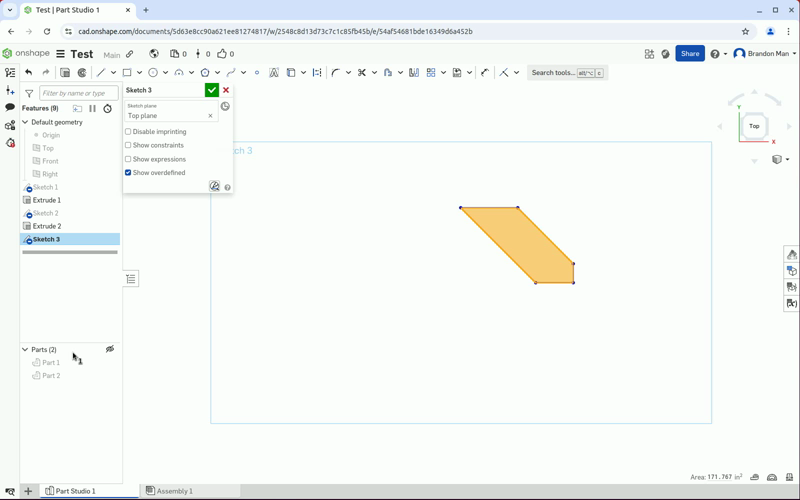
key(shift+y)
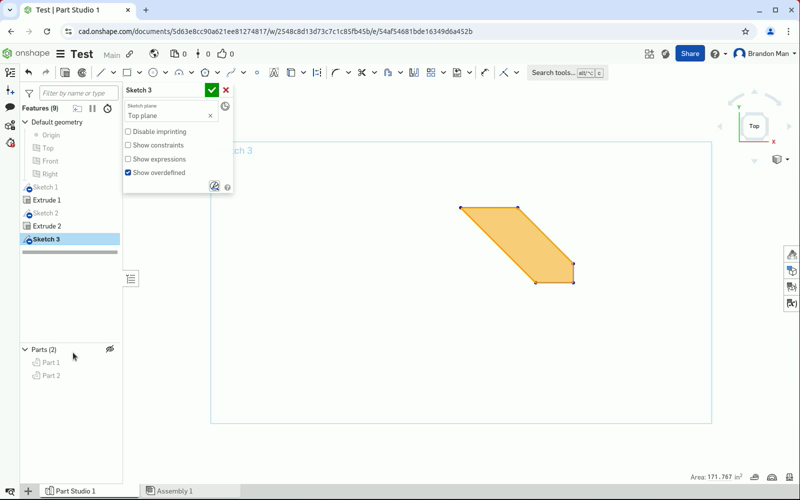
key(shift+e)
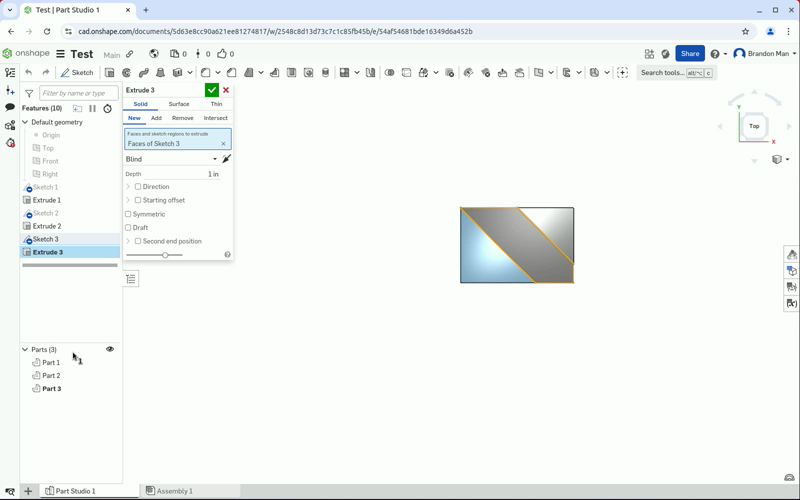
mouse_move(143, 106)
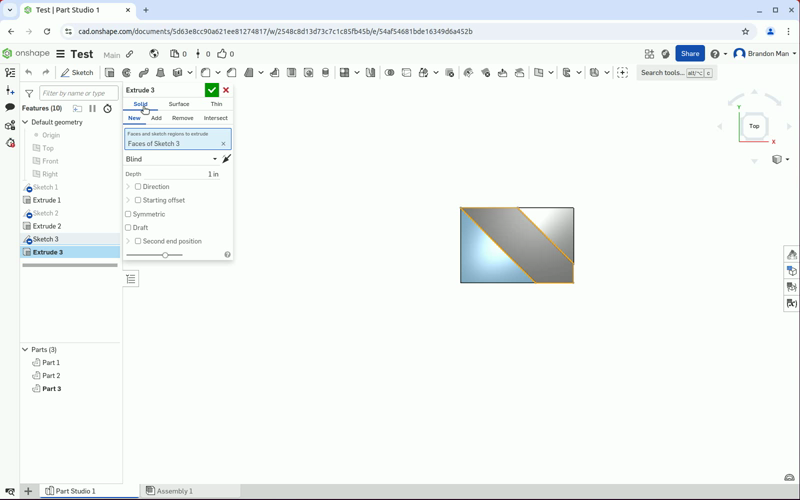
click(143, 106)
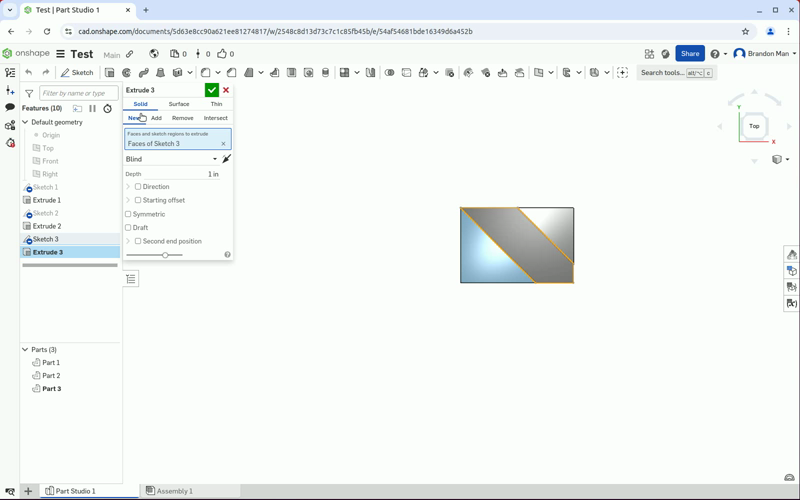
mouse_move(137, 120)
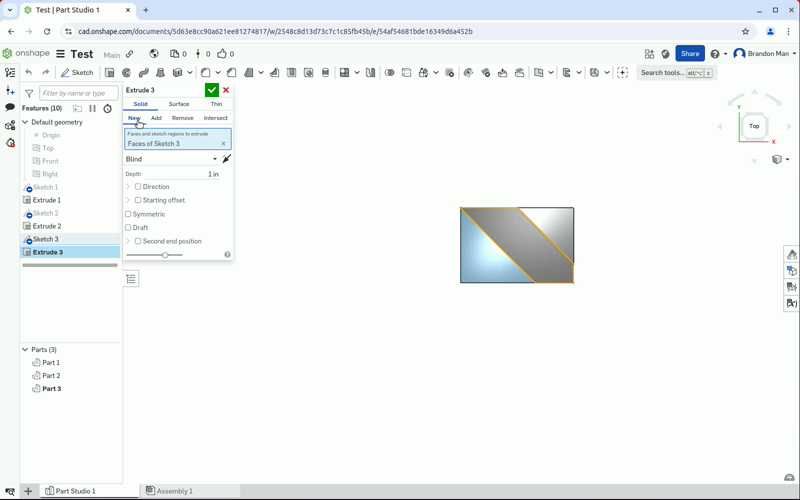
click(137, 120)
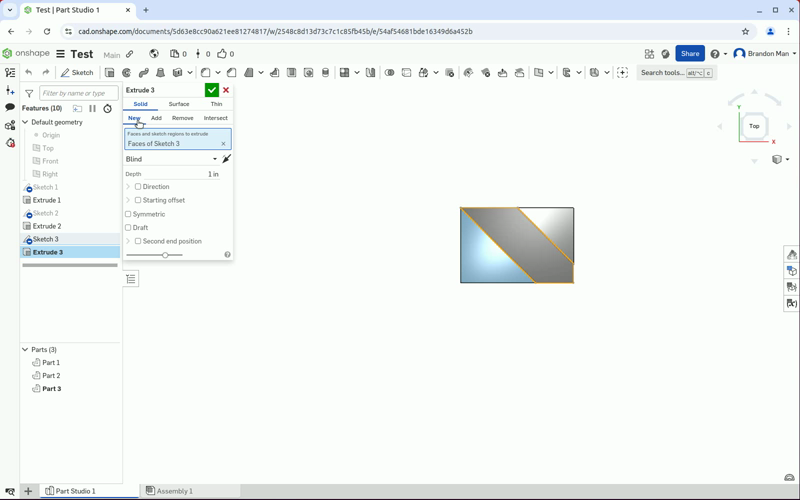
key(tab, 4)
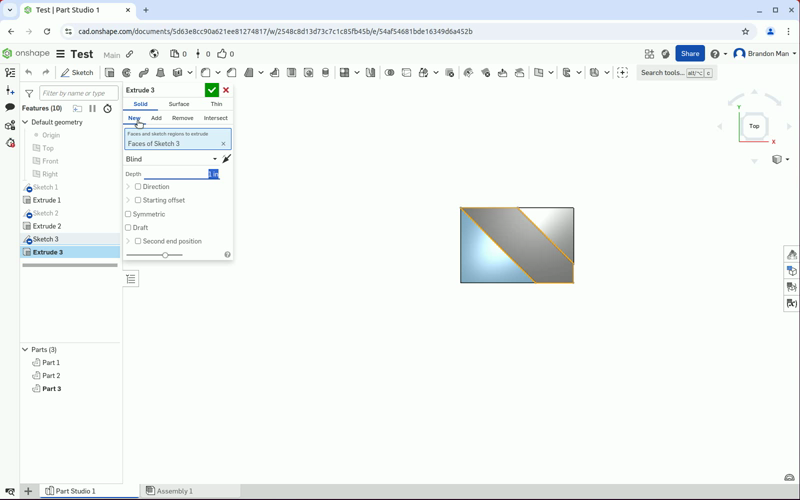
text(7.703)
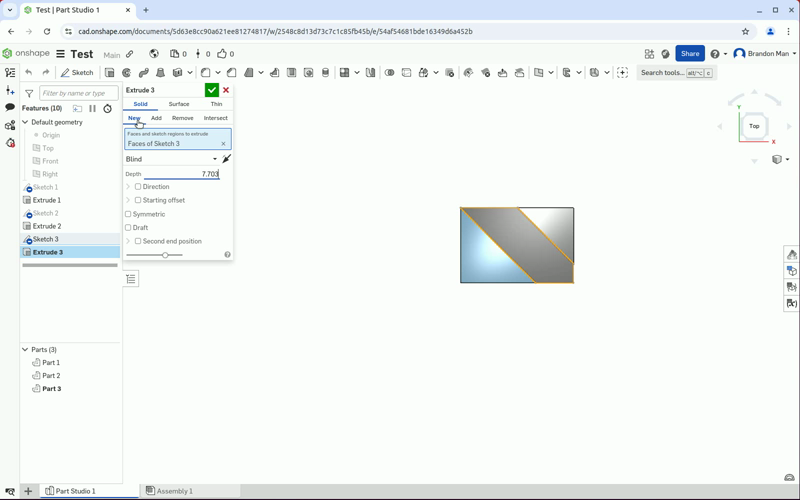
key(enter)
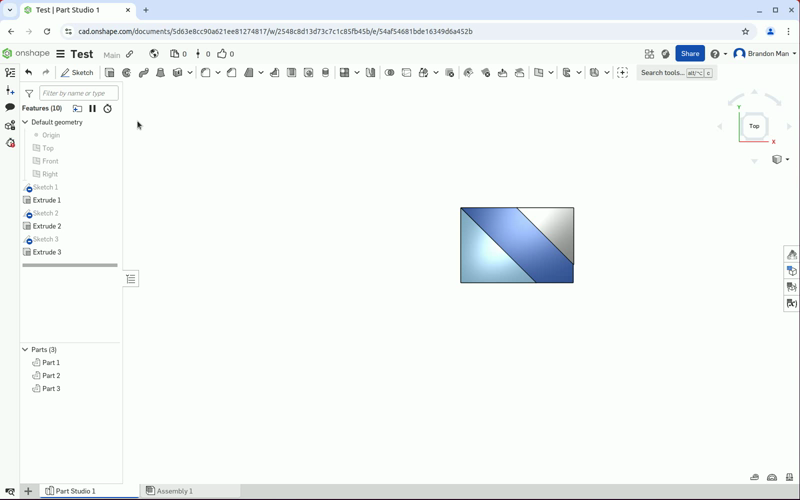
key(shift+h)
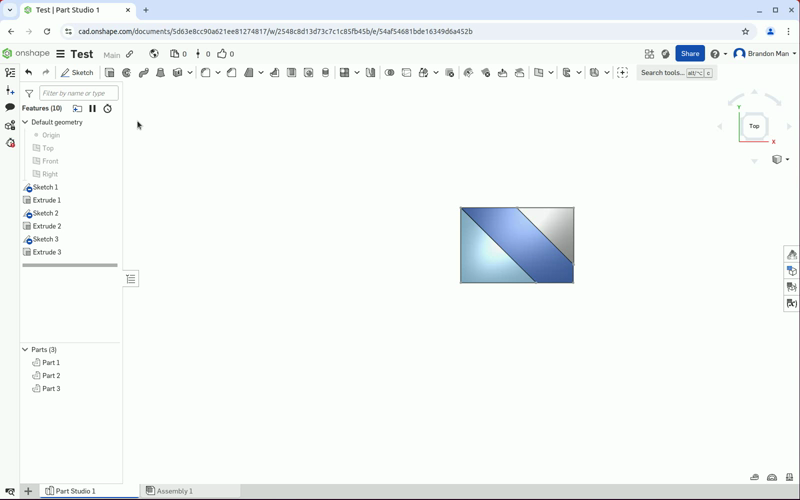
key(shift+h)
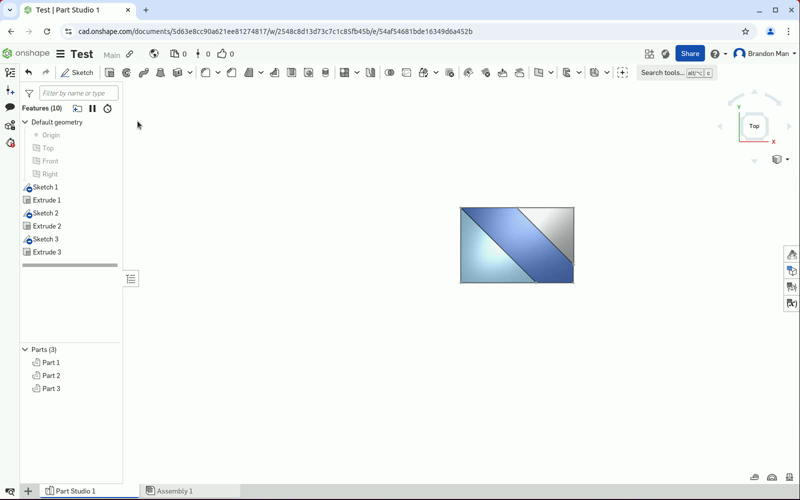
key(shift+7)
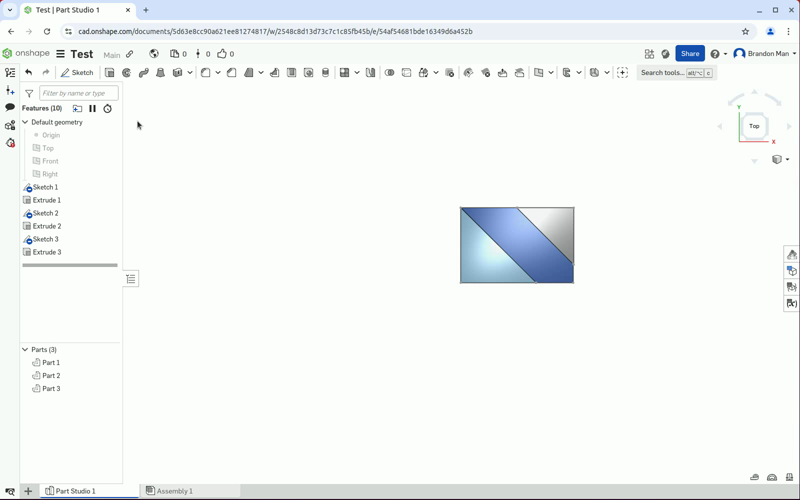
key(up, 3)
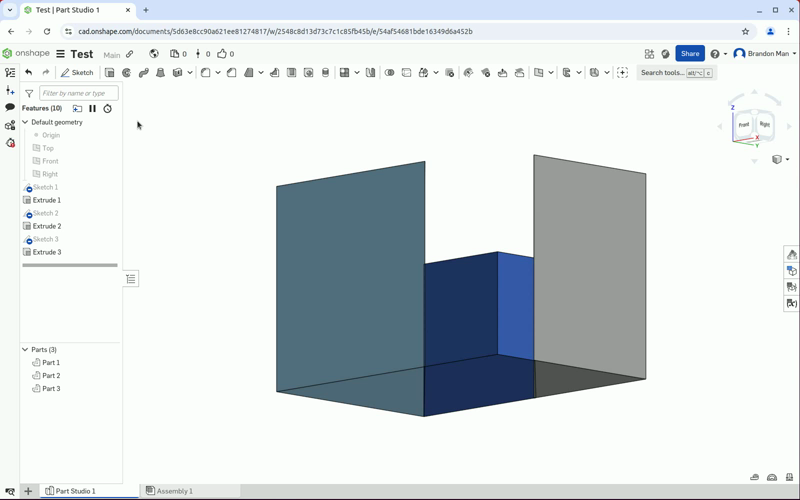
key(left, 3)
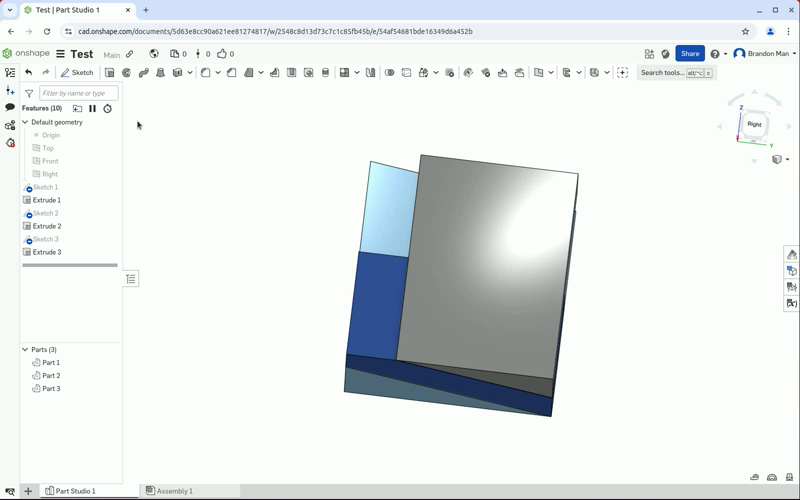
key(right, 3)
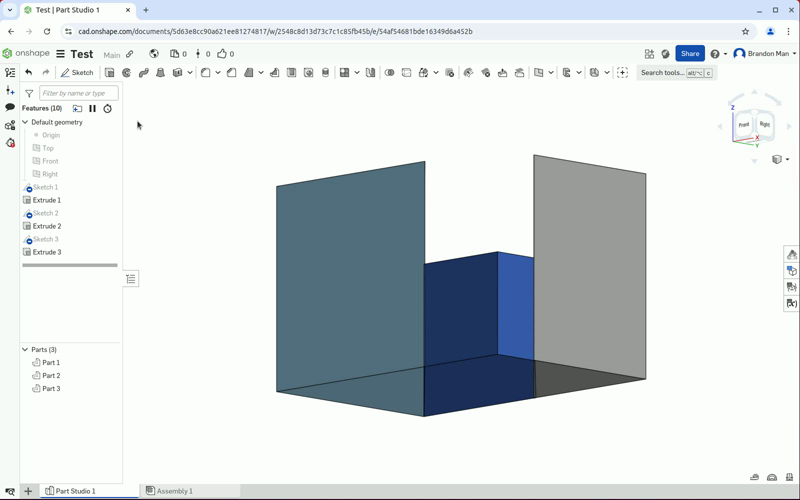
key(down, 3)
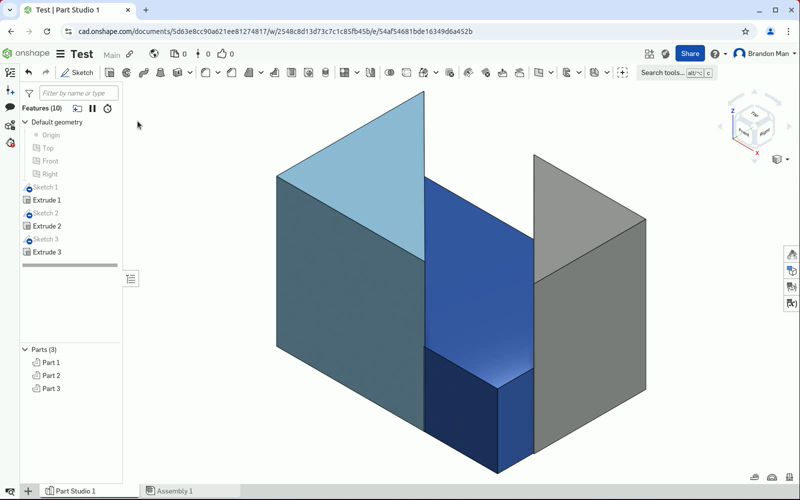
mouse_move(73, 189)
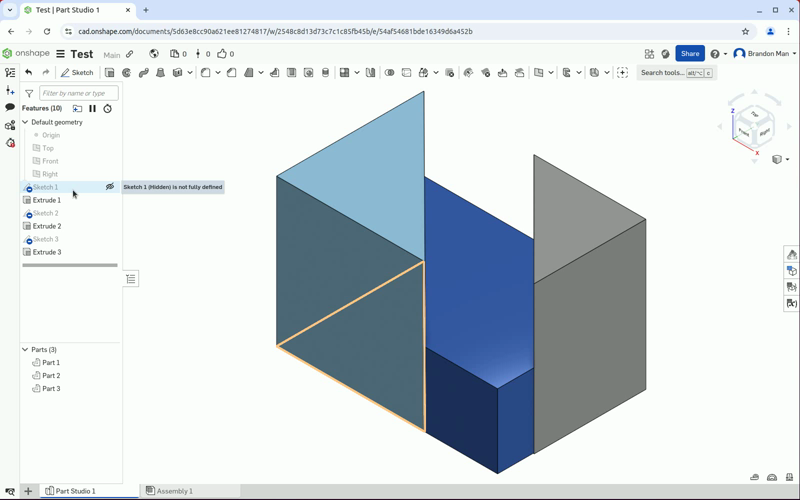
click(73, 189)